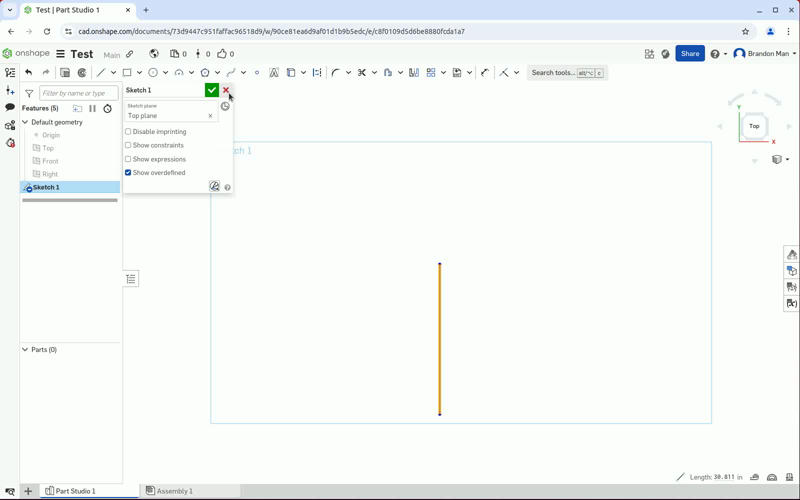
key(shift+h)
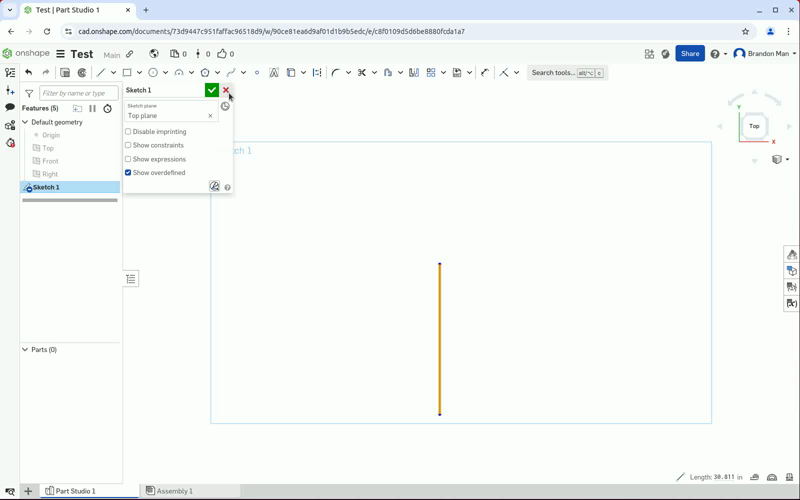
key(shift+s)
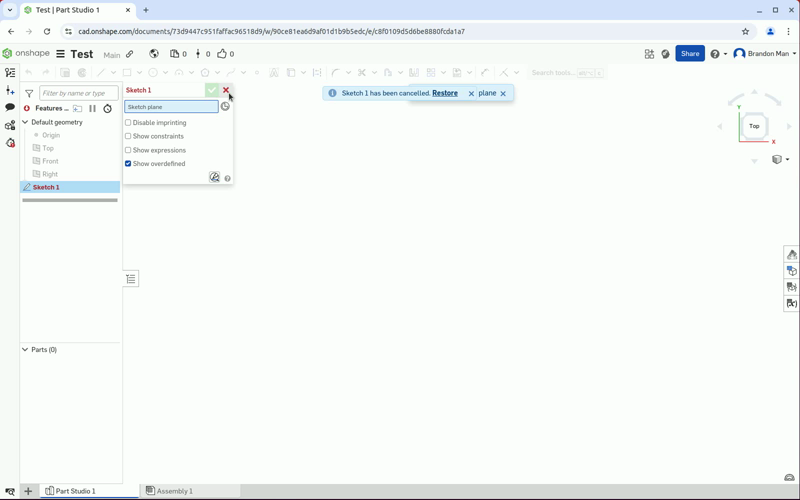
mouse_move(73, 150)
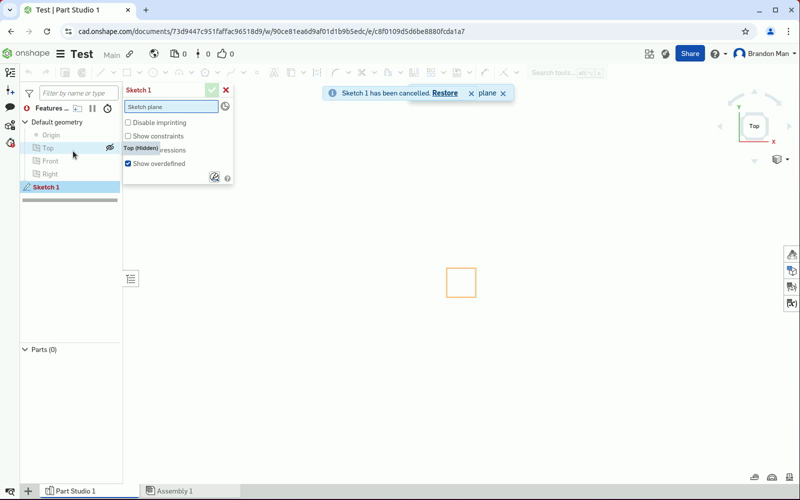
click(73, 150)
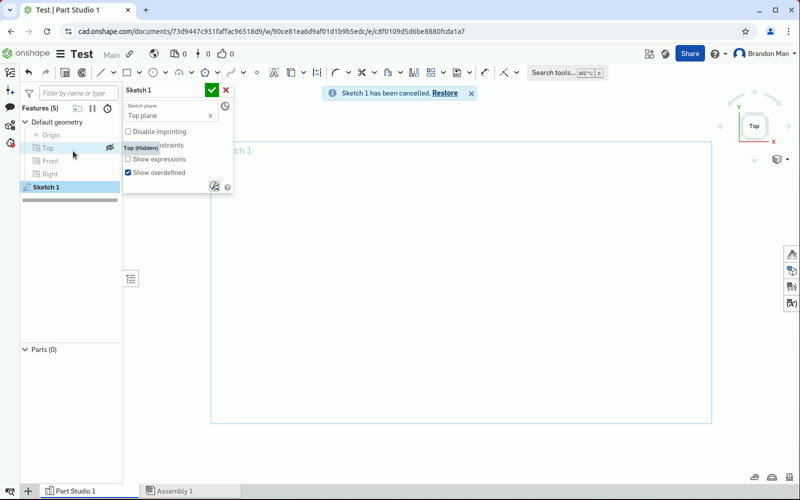
mouse_move(73, 352)
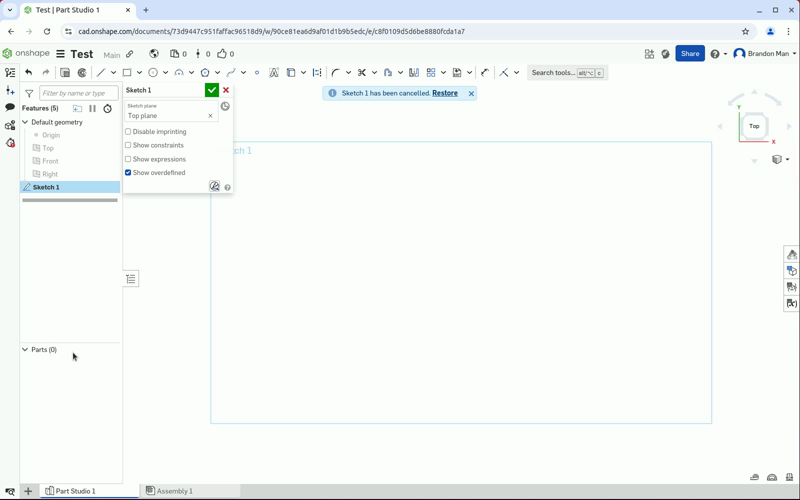
key(y)
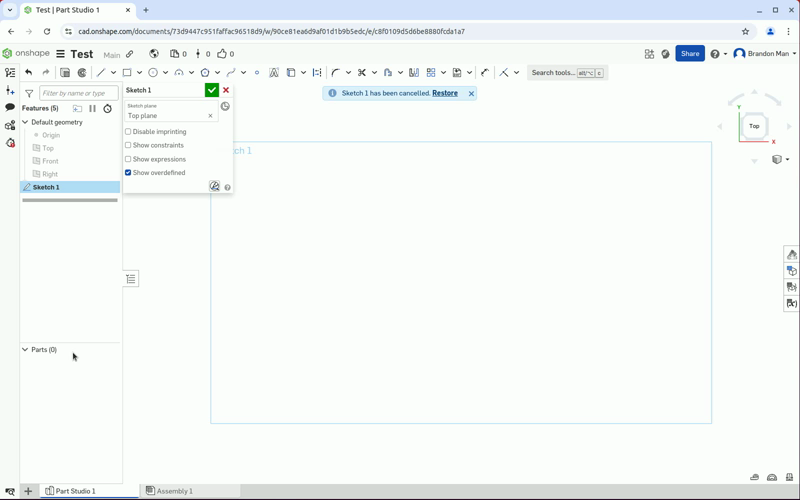
key(l)
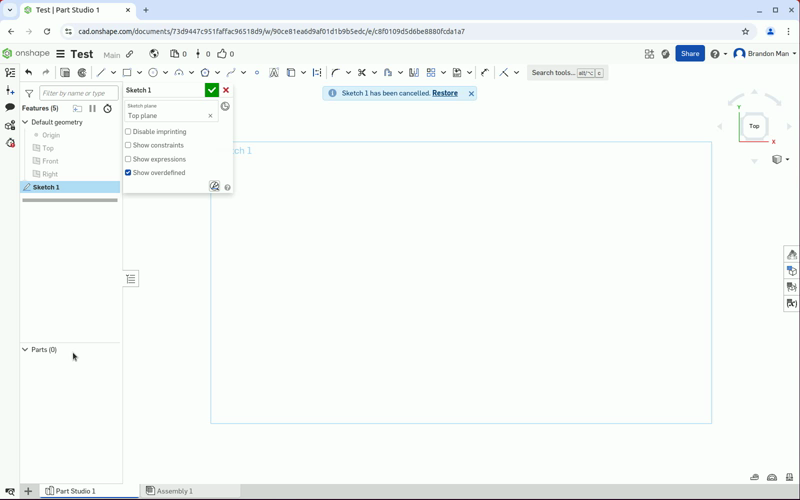
key_down(shift)
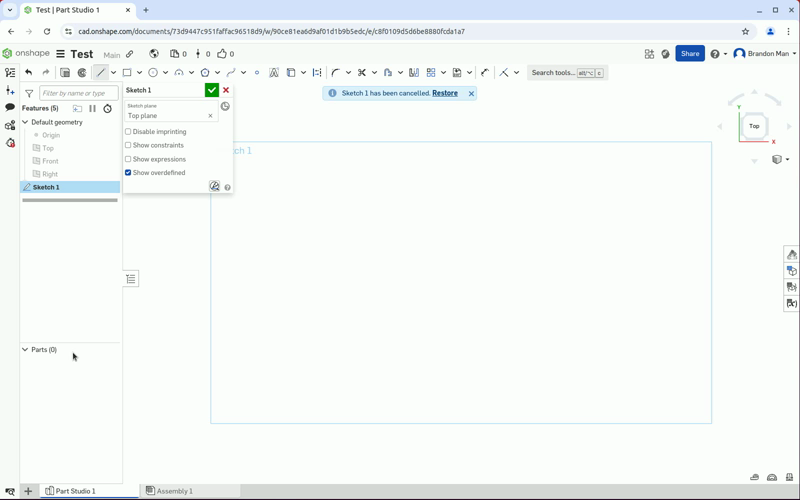
mouse_move(460, 282)
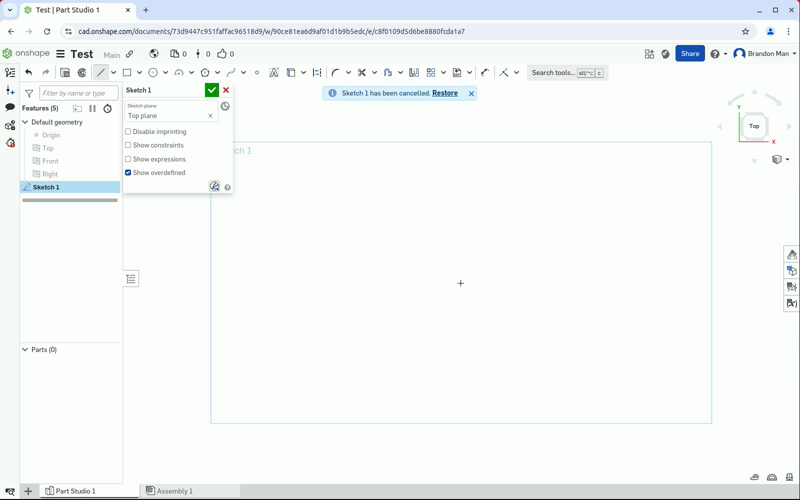
click(460, 282)
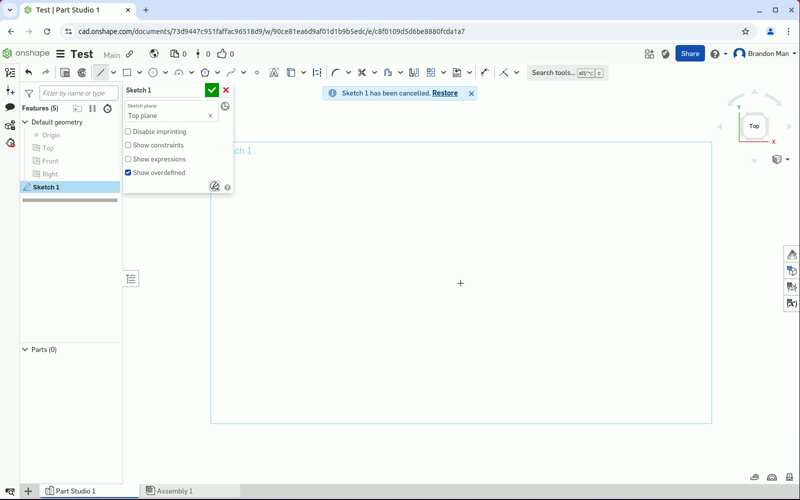
key_up(shift)
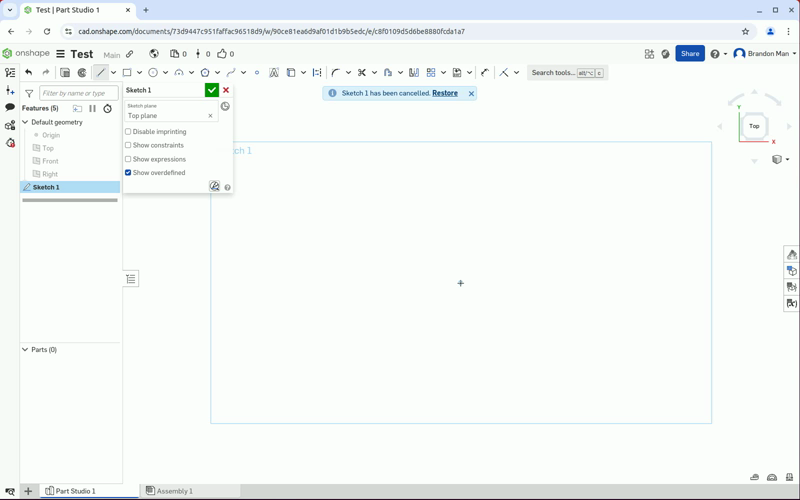
key_down(shift)
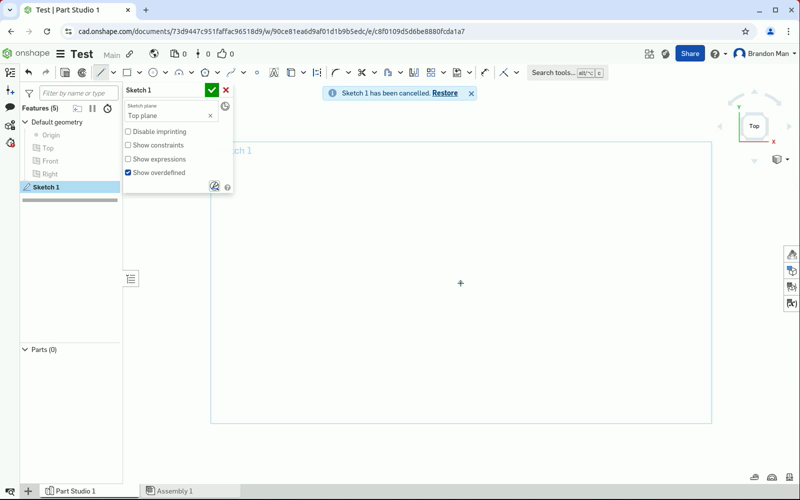
mouse_move(490, 282)
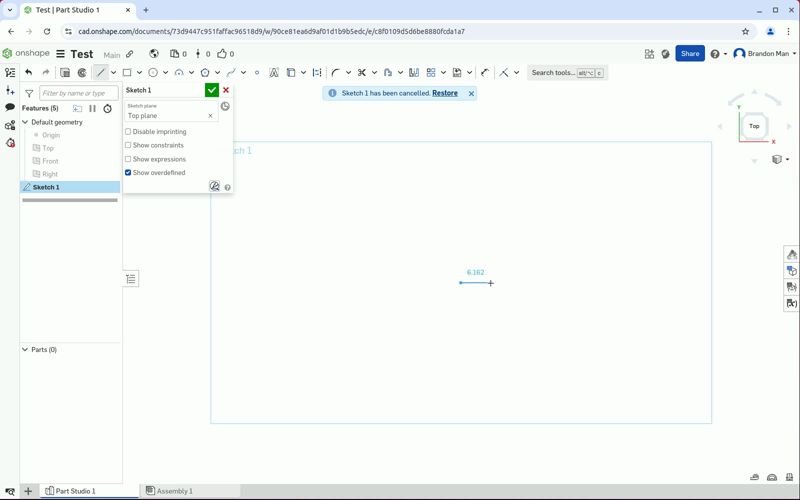
mouse_move(498, 270)
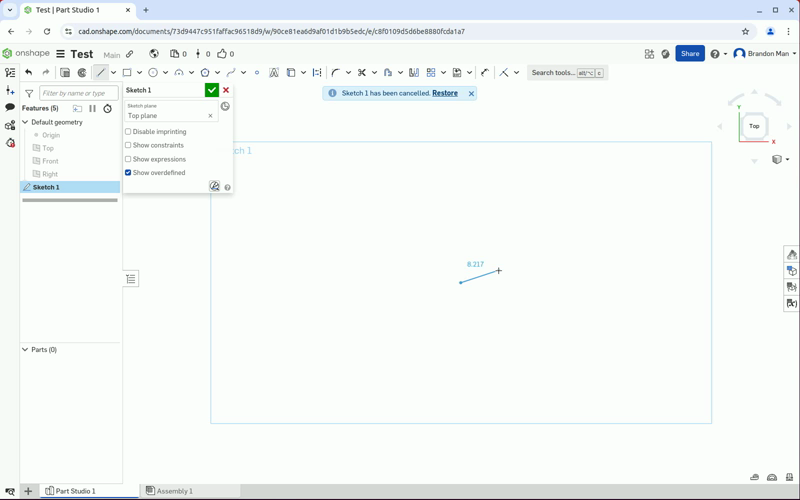
click(498, 270)
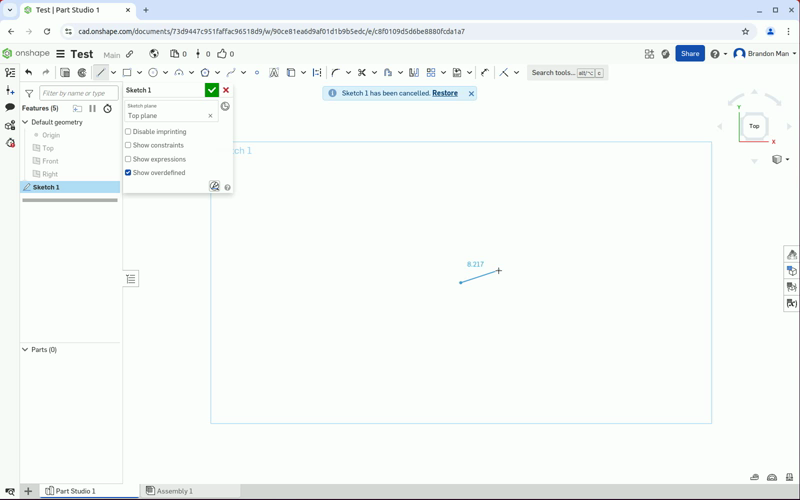
key_up(shift)
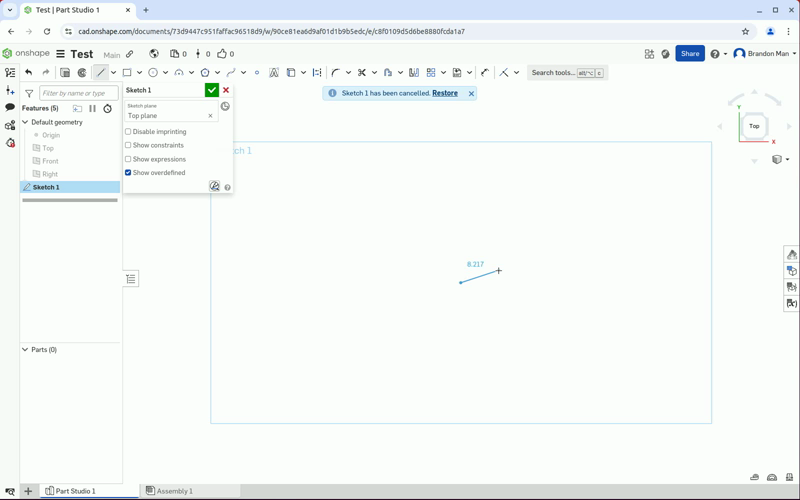
key_down(shift)
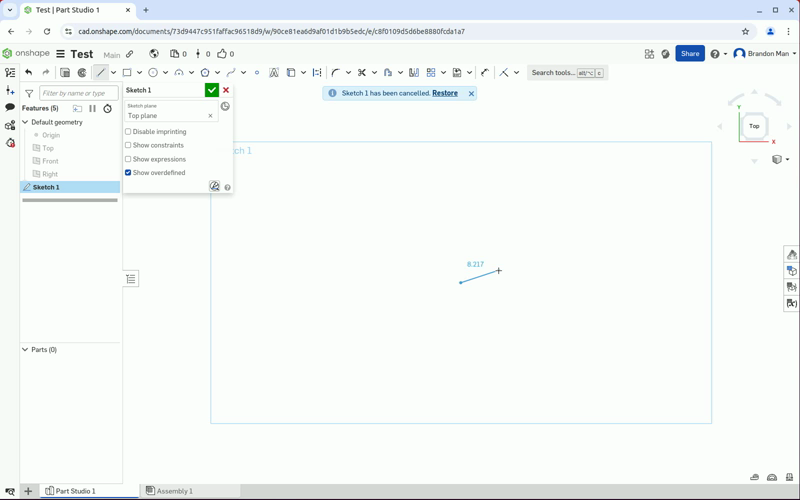
mouse_move(498, 208)
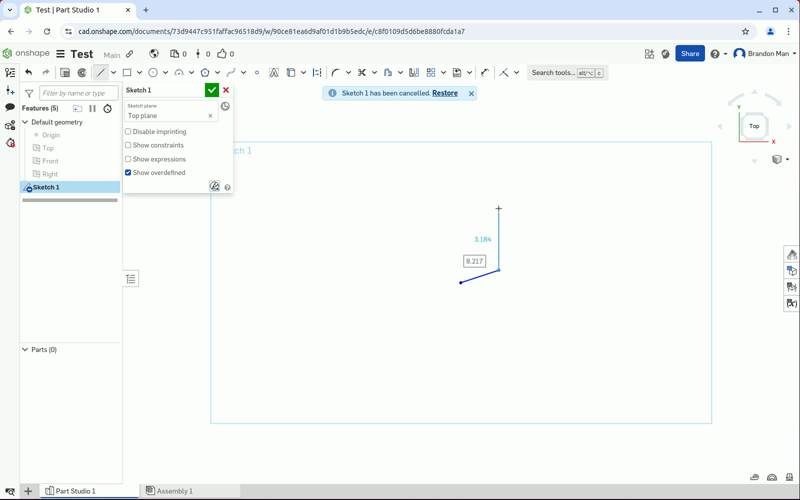
click(498, 208)
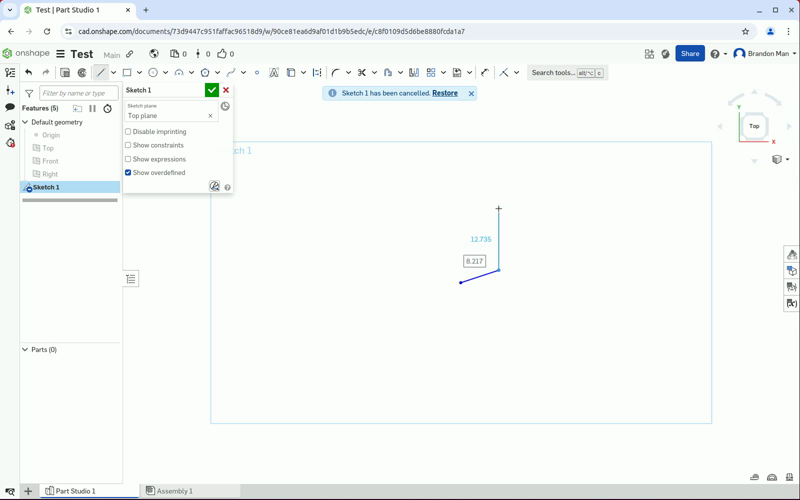
key_up(shift)
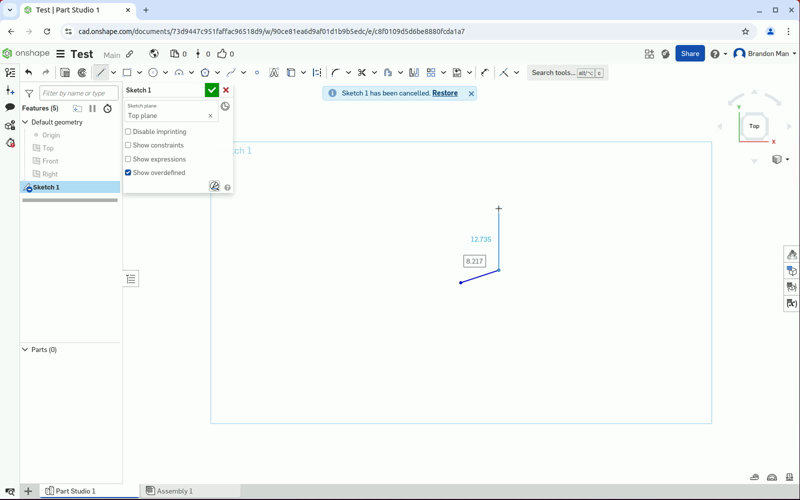
key_down(shift)
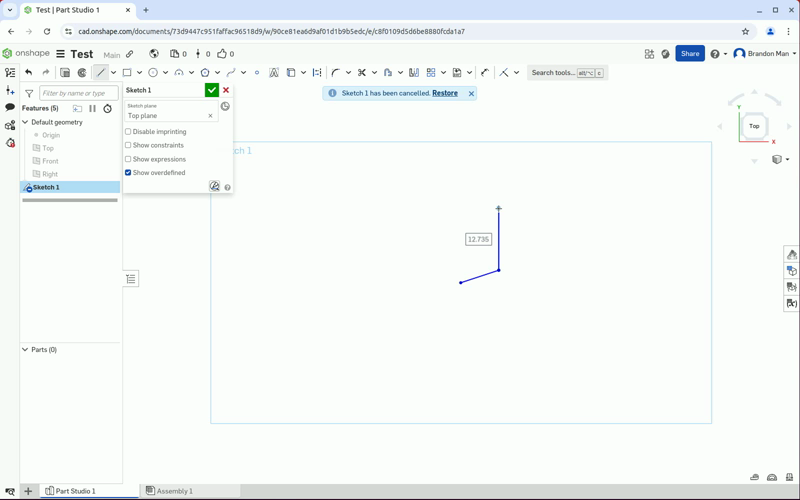
mouse_move(573, 208)
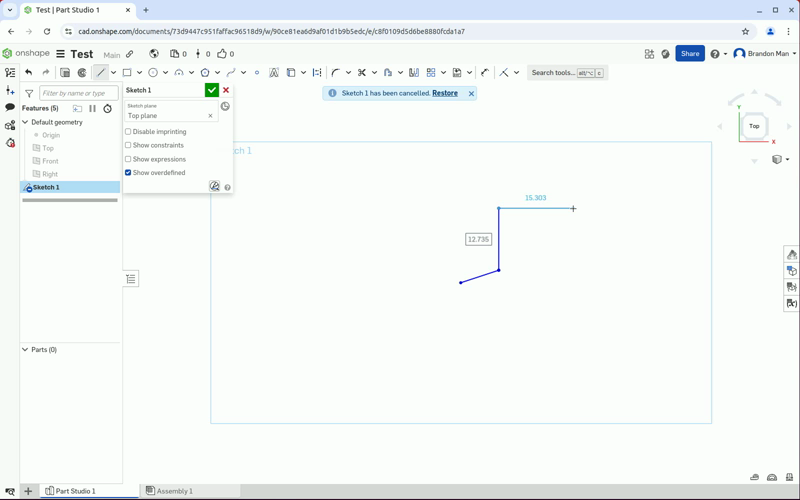
click(573, 208)
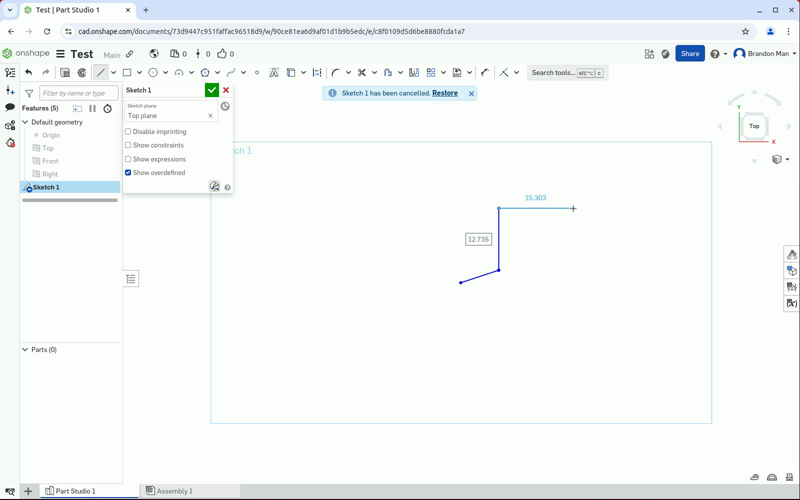
key_up(shift)
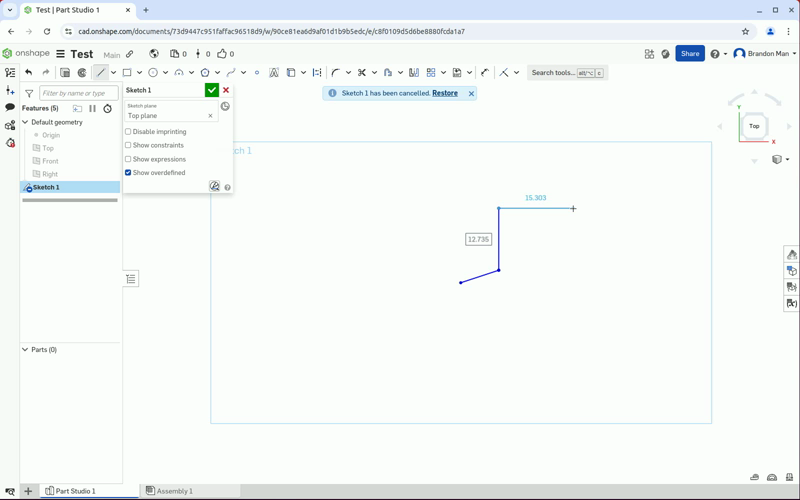
key_down(shift)
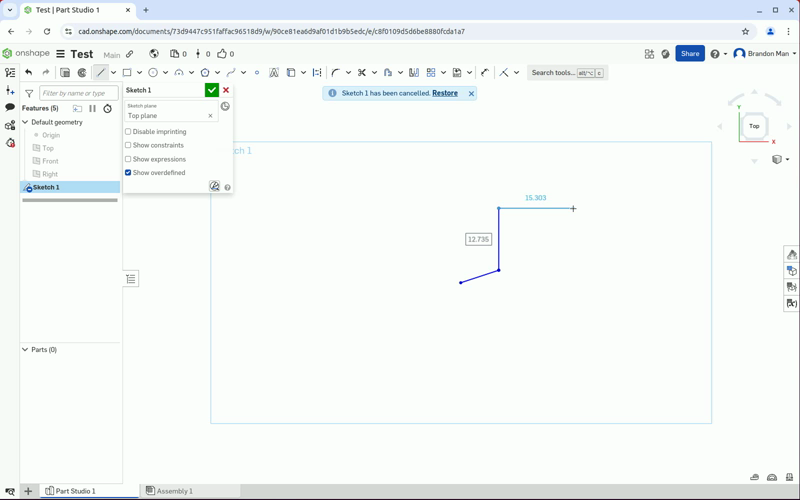
mouse_move(589, 208)
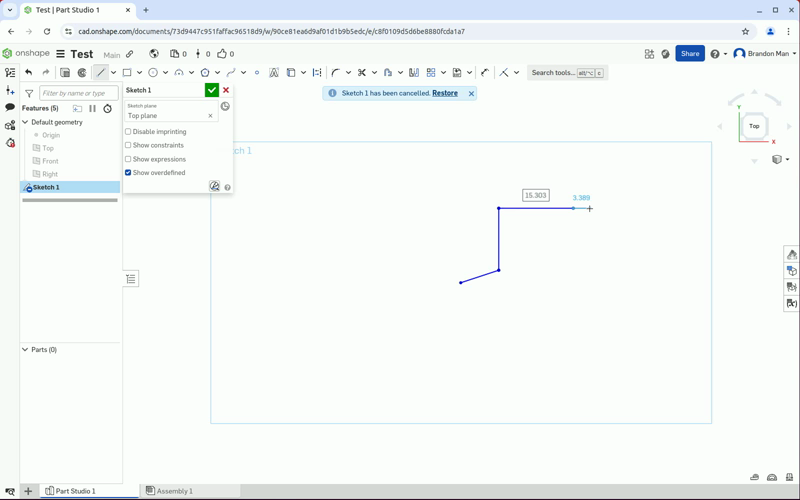
mouse_move(573, 189)
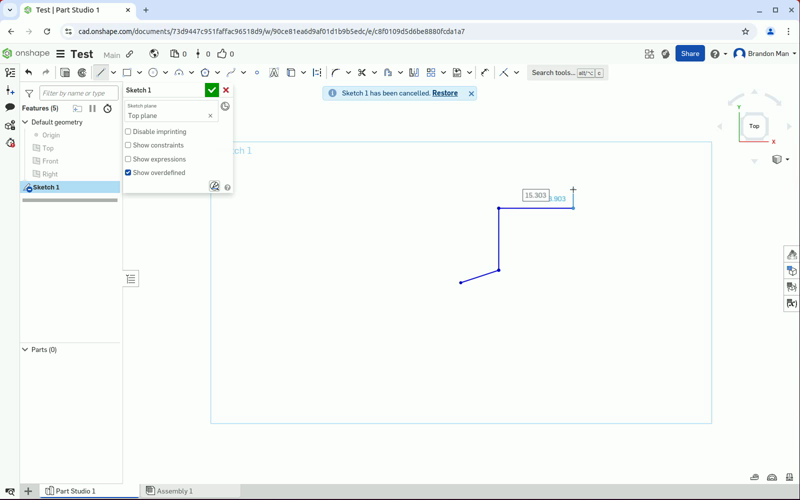
click(573, 189)
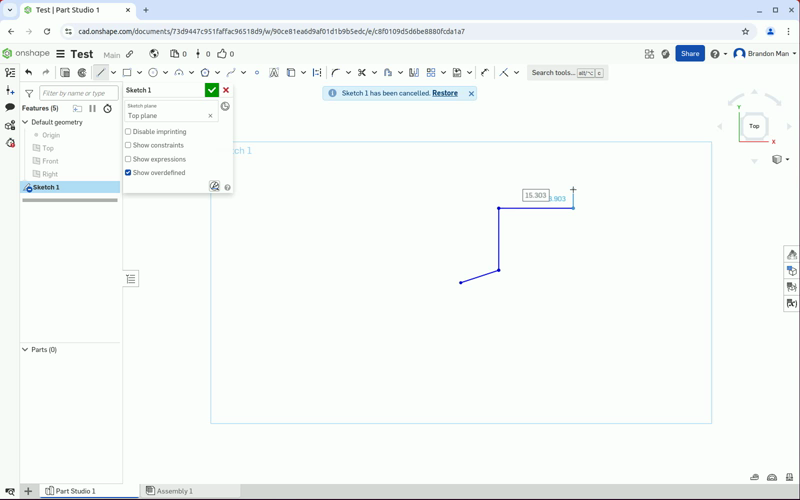
key_up(shift)
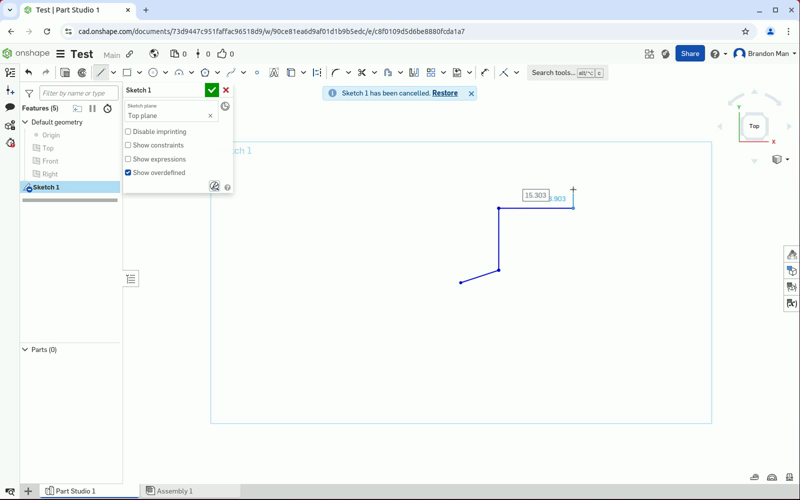
key_down(shift)
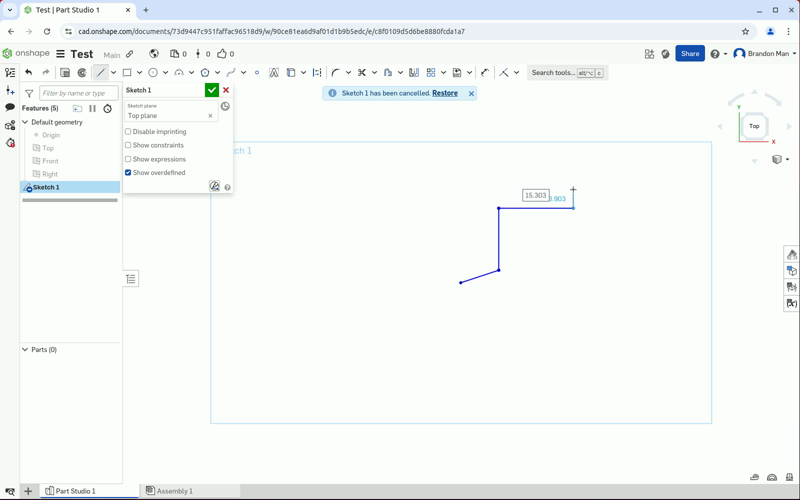
mouse_move(460, 189)
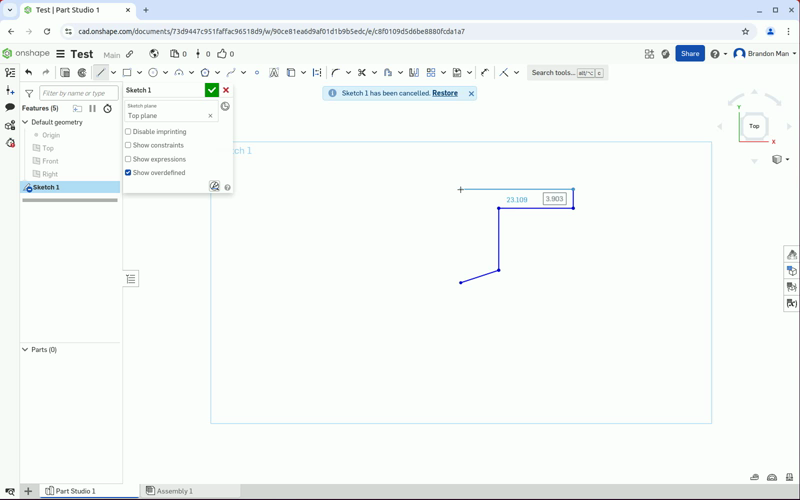
click(460, 189)
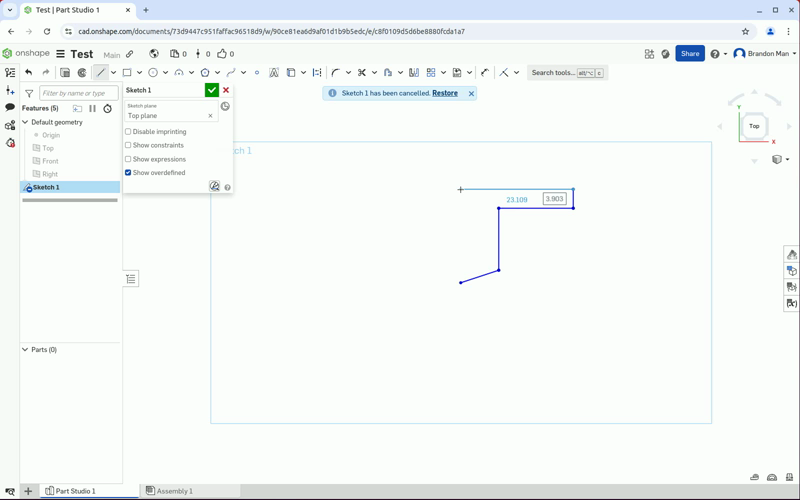
key_up(shift)
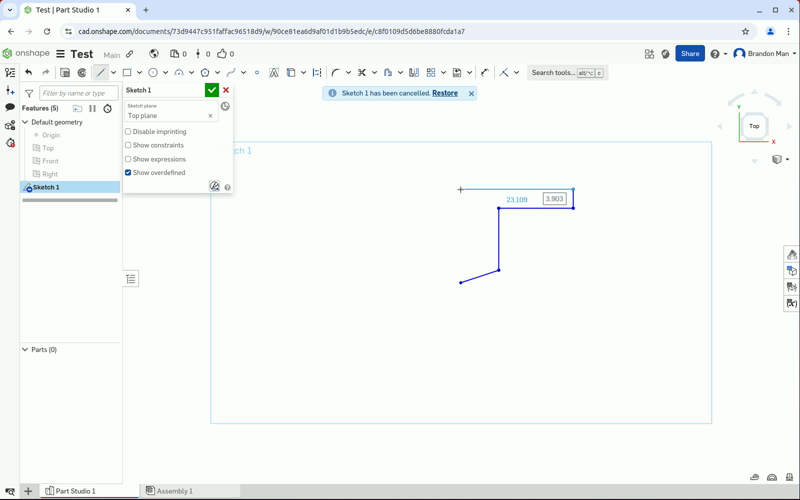
key_down(shift)
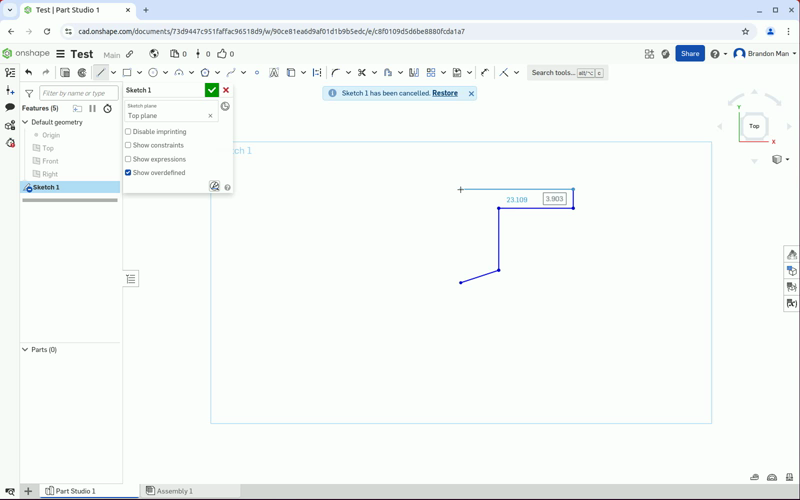
mouse_move(460, 282)
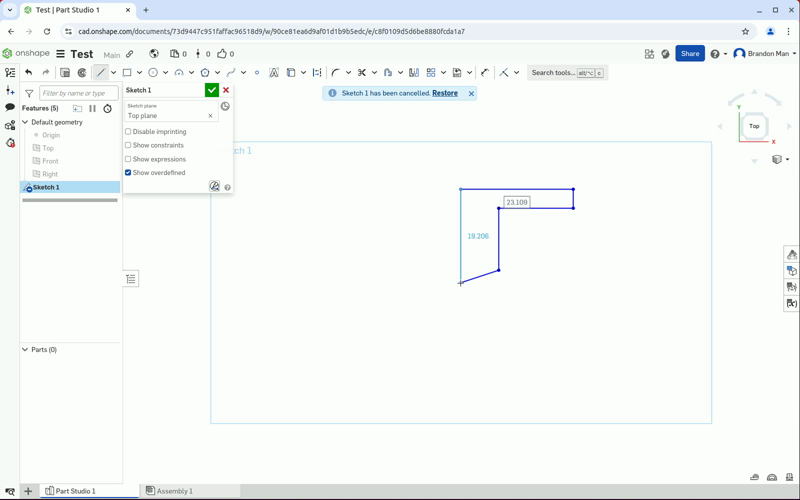
key_up(shift)
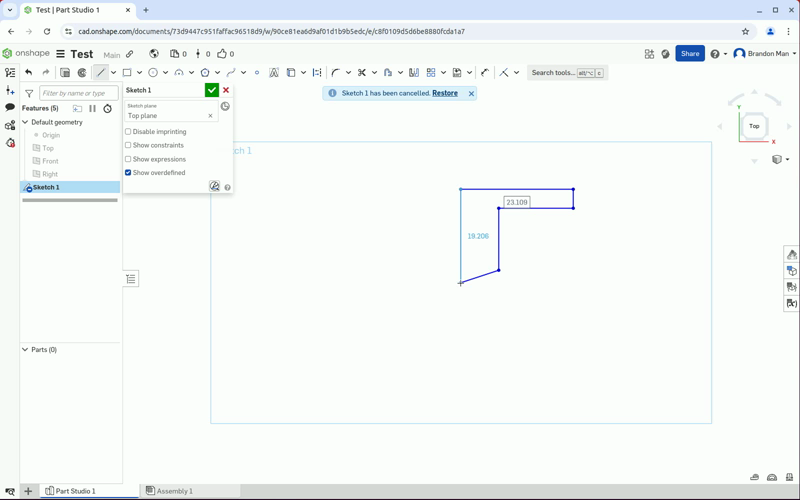
click(460, 282)
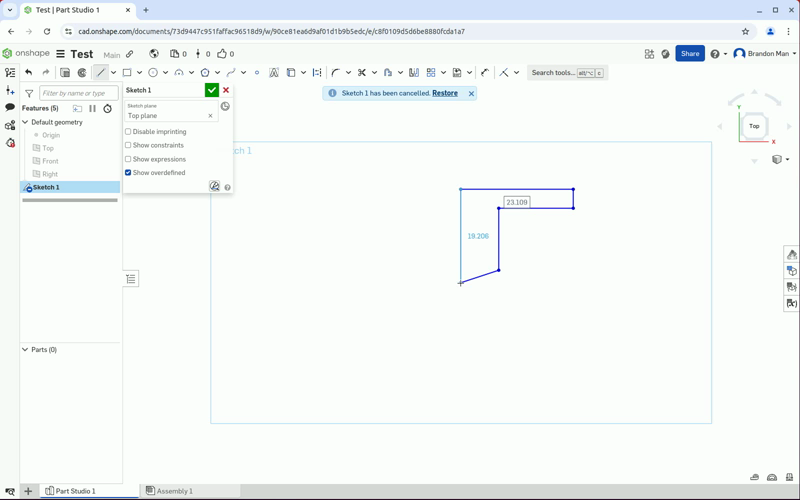
key(esc)
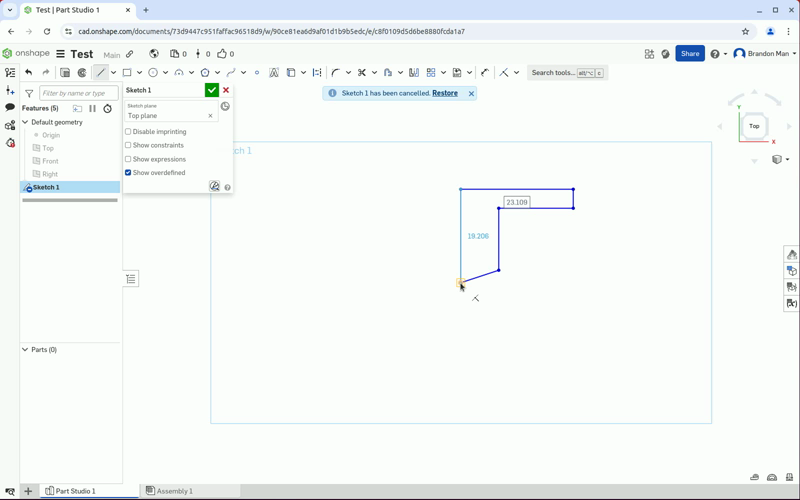
mouse_move(467, 218)
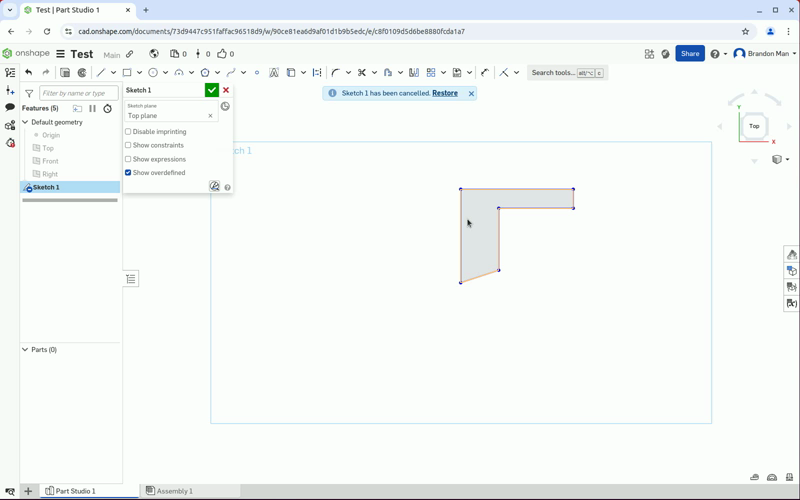
click(467, 218)
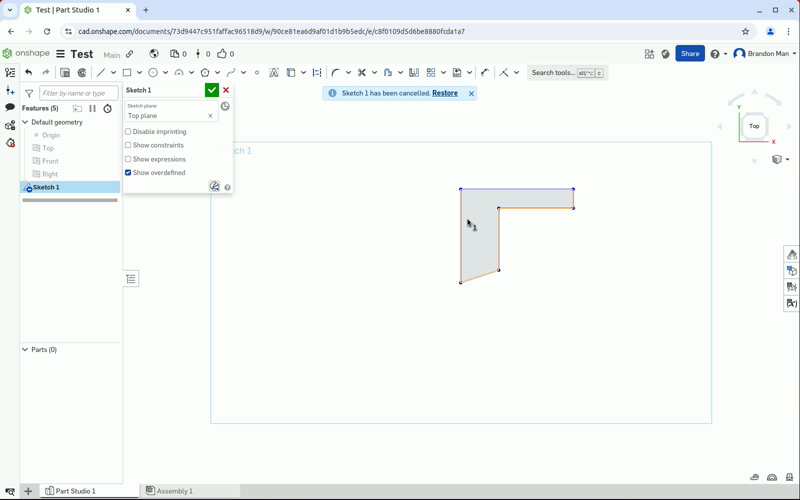
mouse_move(73, 352)
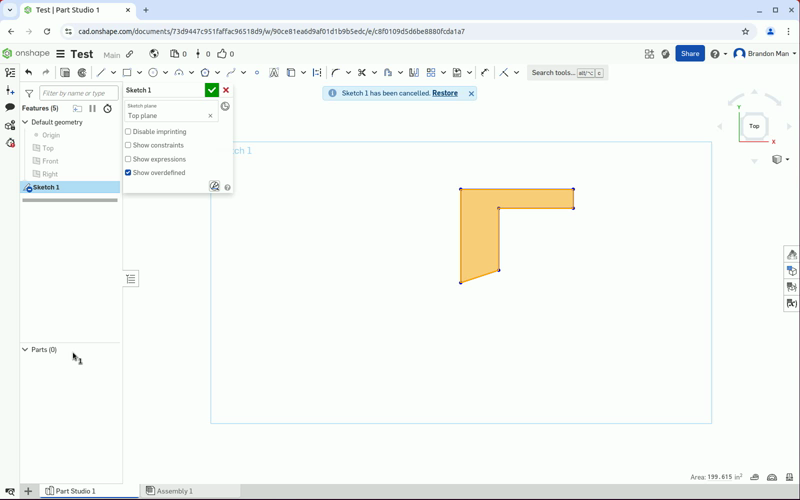
key(shift+y)
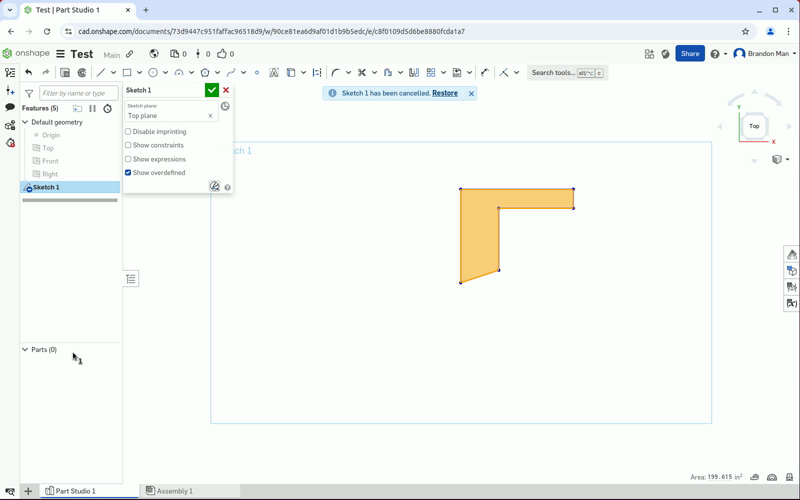
key(shift+e)
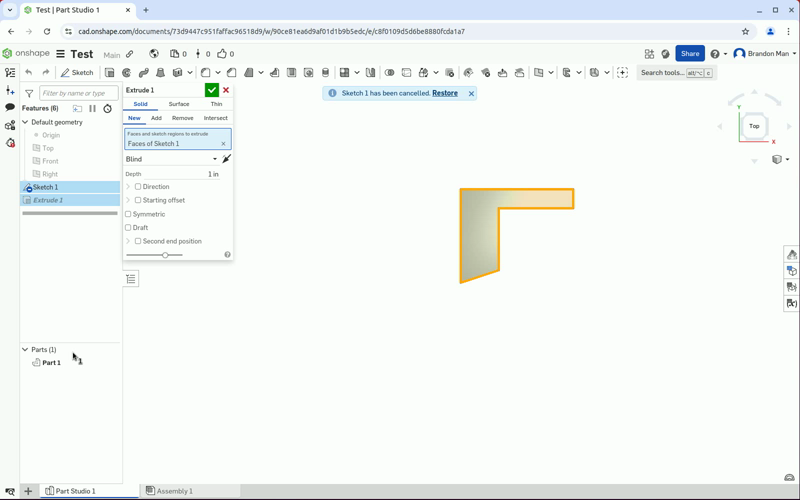
mouse_move(143, 106)
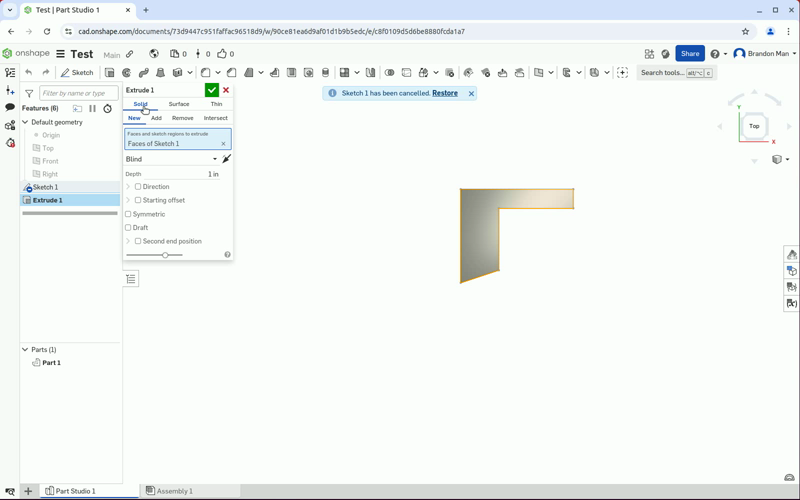
click(143, 106)
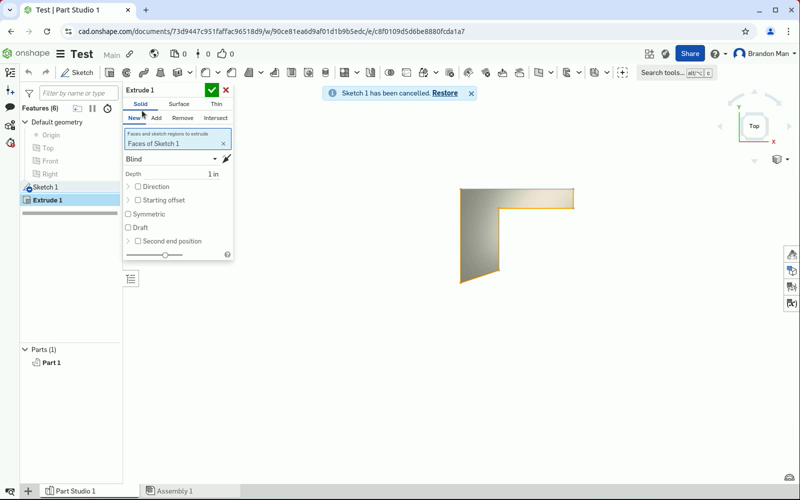
mouse_move(137, 120)
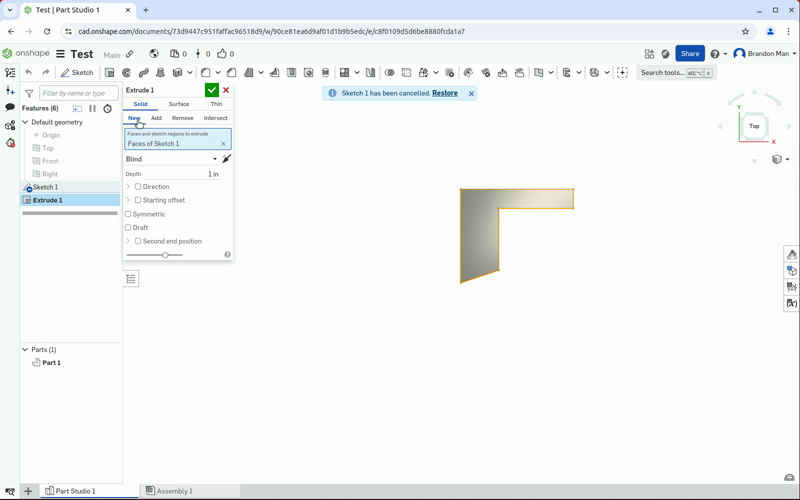
click(137, 120)
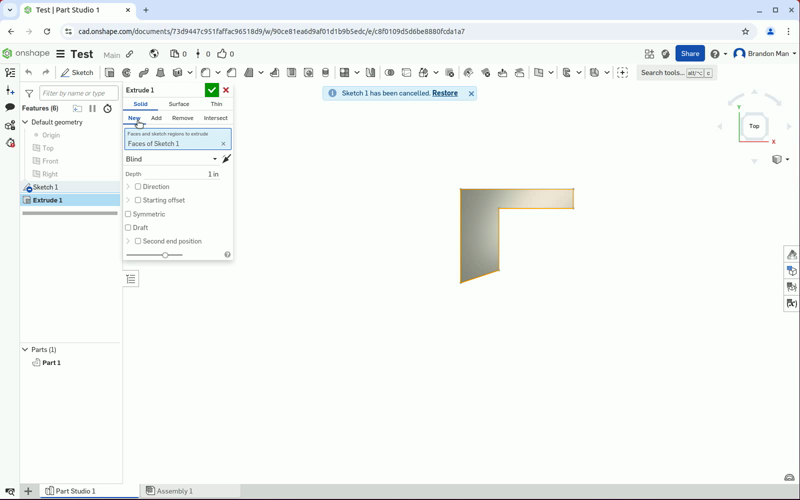
key(tab, 4)
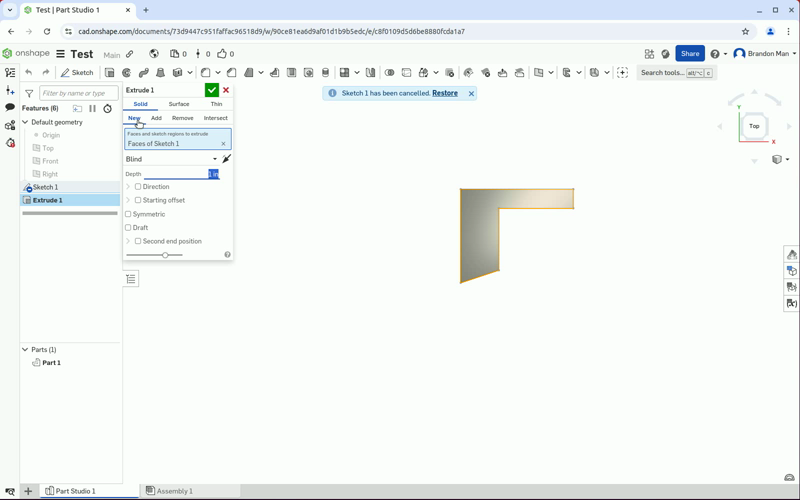
text(15.405)
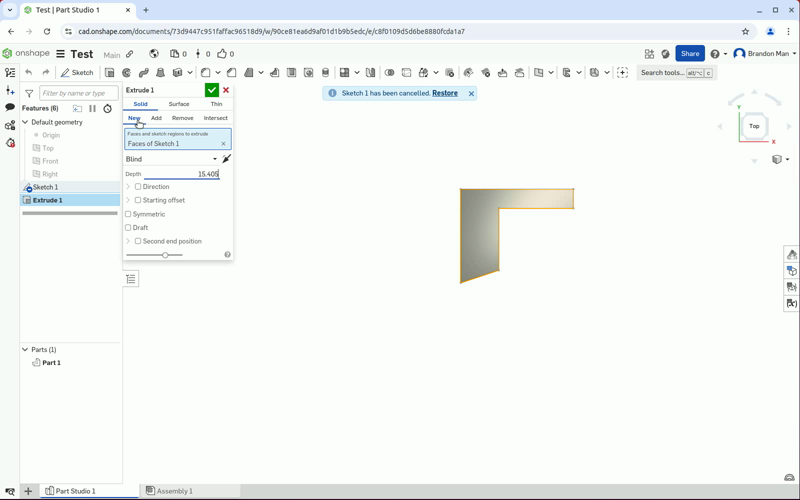
key(enter)
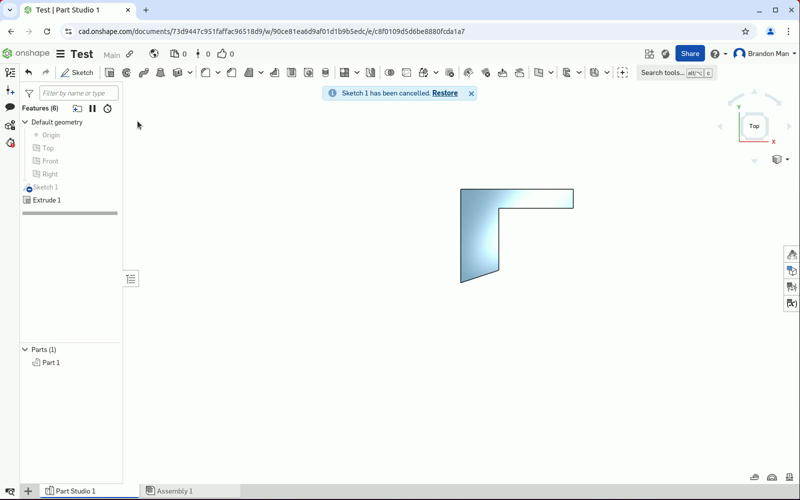
key(shift+h)
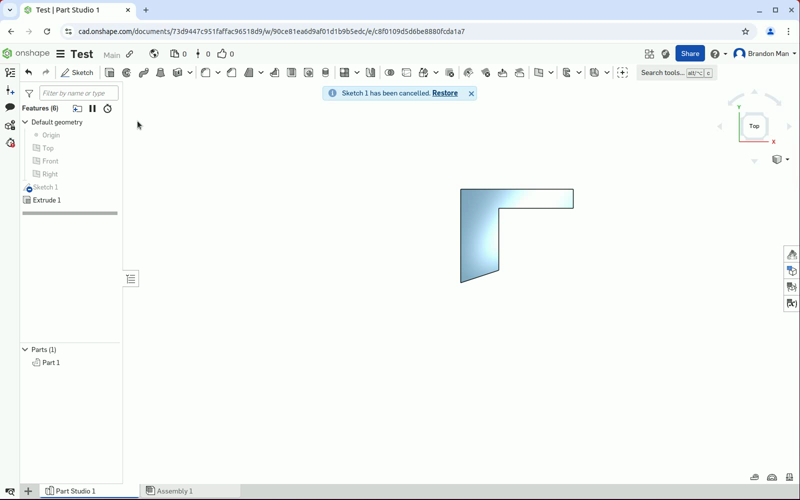
key(shift+h)
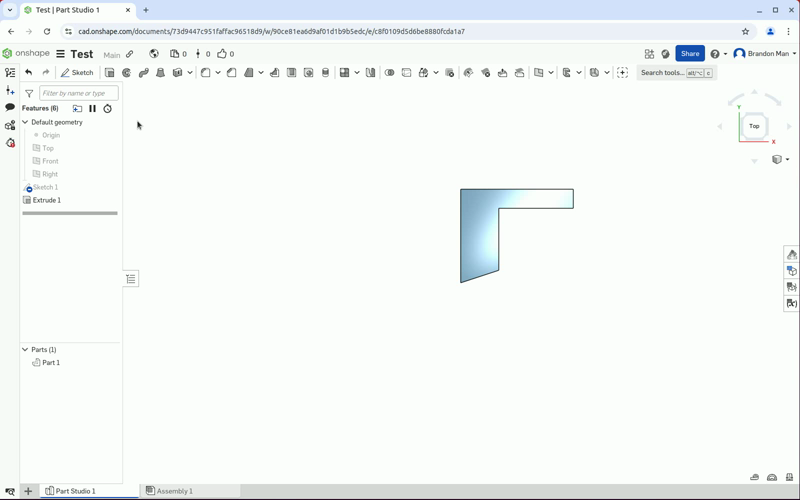
mouse_move(73, 189)
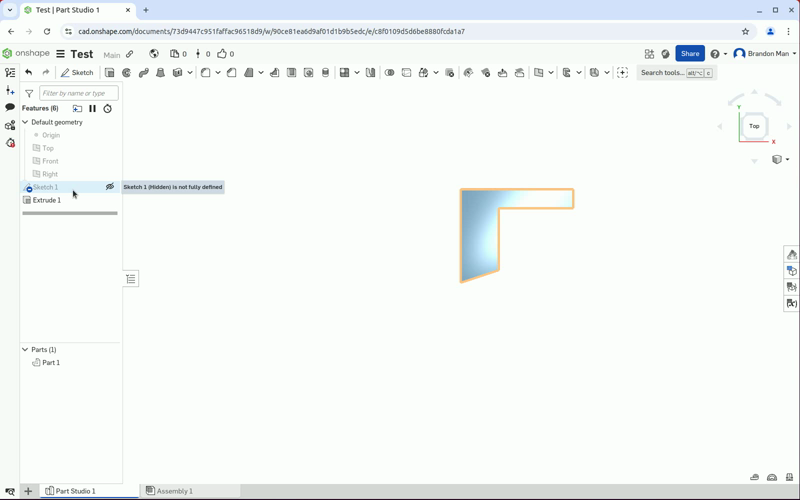
click(73, 189)
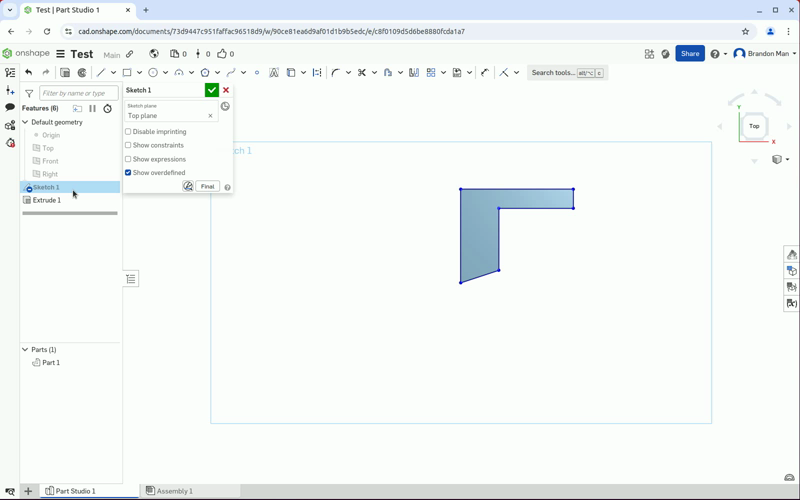
mouse_move(229, 92)
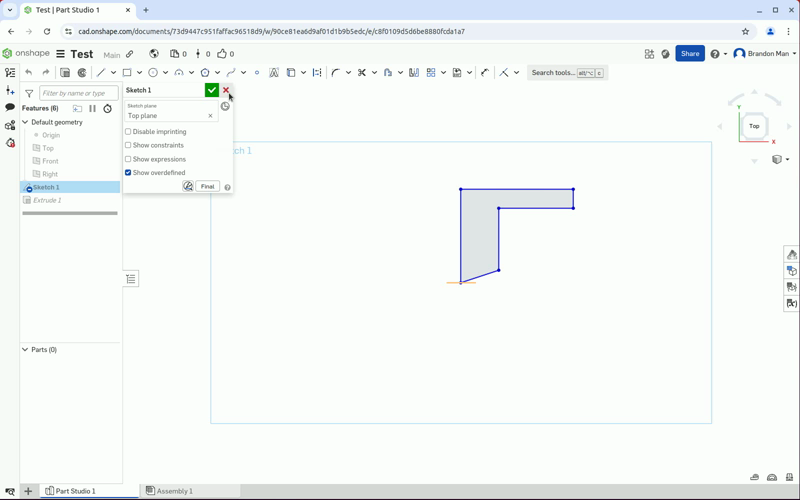
click(229, 92)
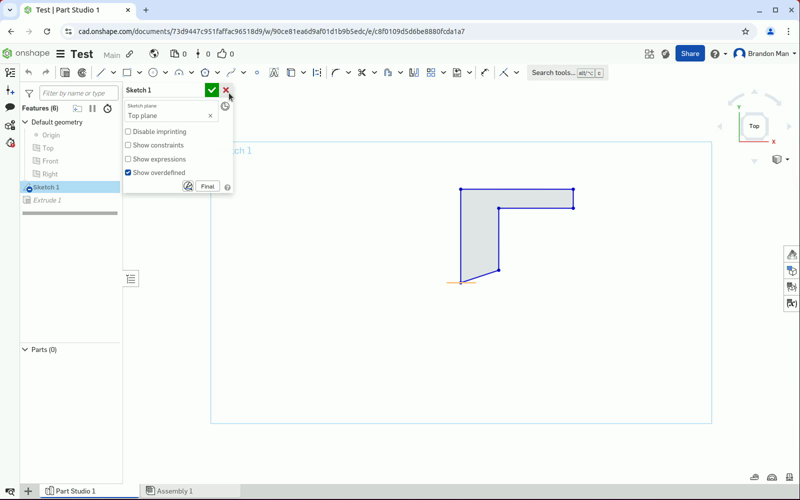
key(shift+s)
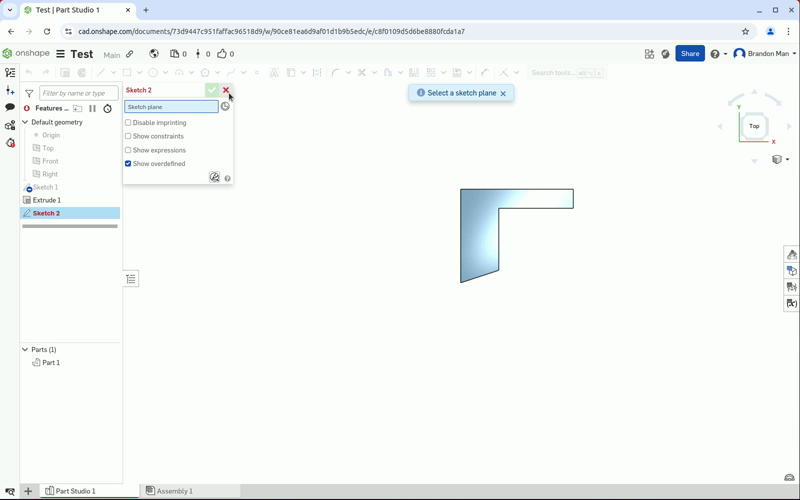
mouse_move(73, 150)
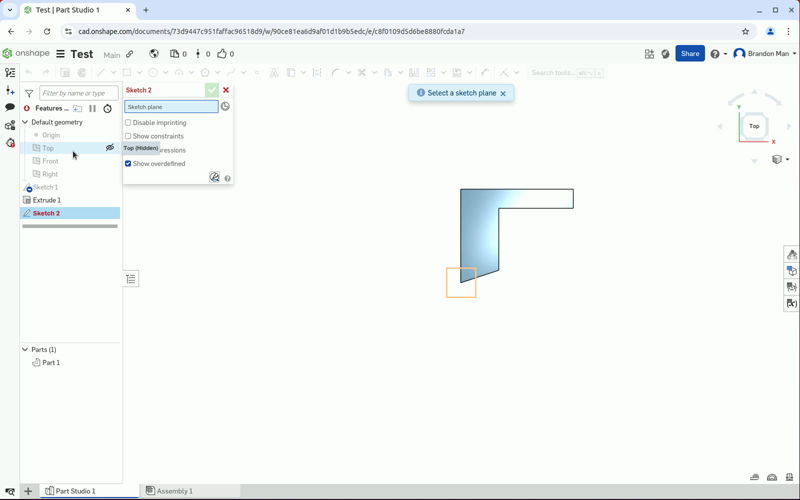
click(73, 150)
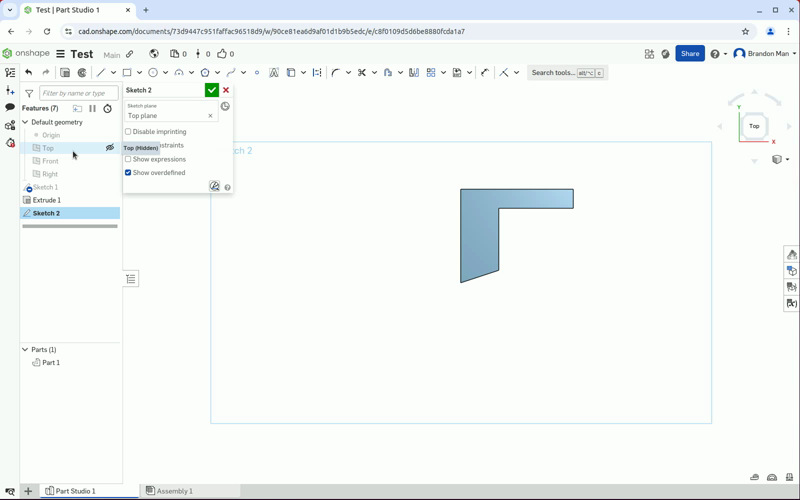
mouse_move(73, 352)
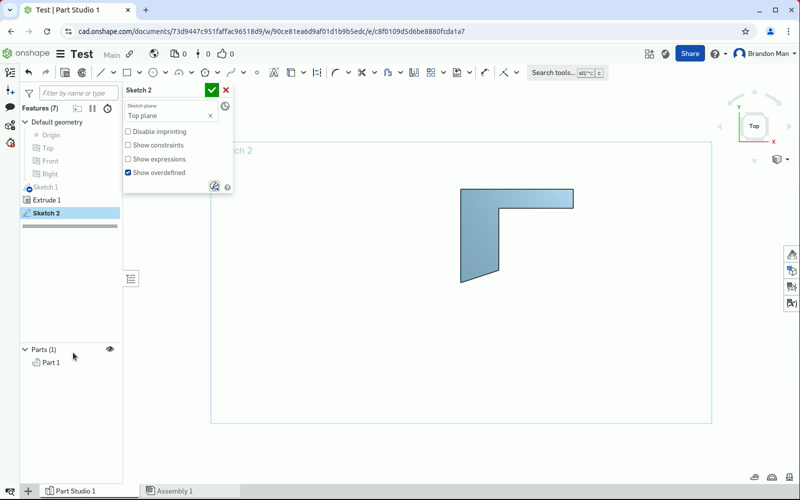
key(y)
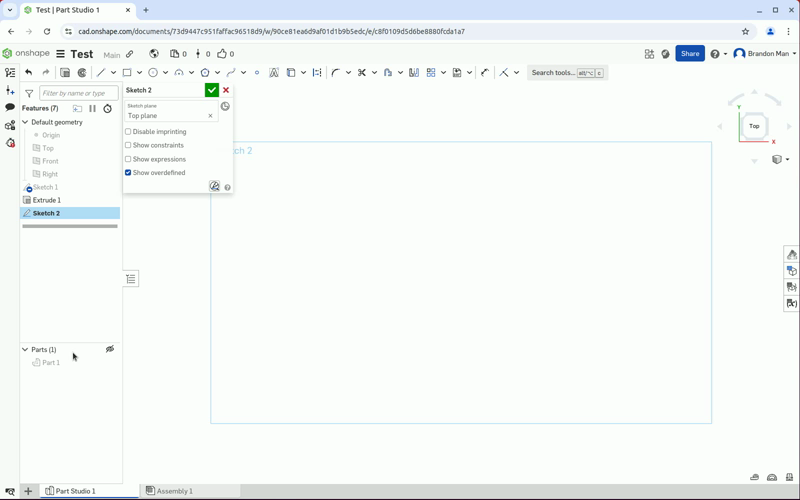
key(l)
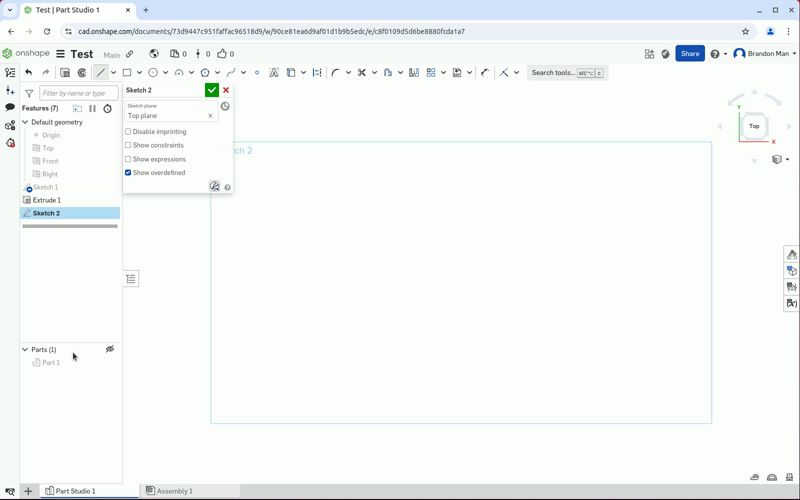
key_down(shift)
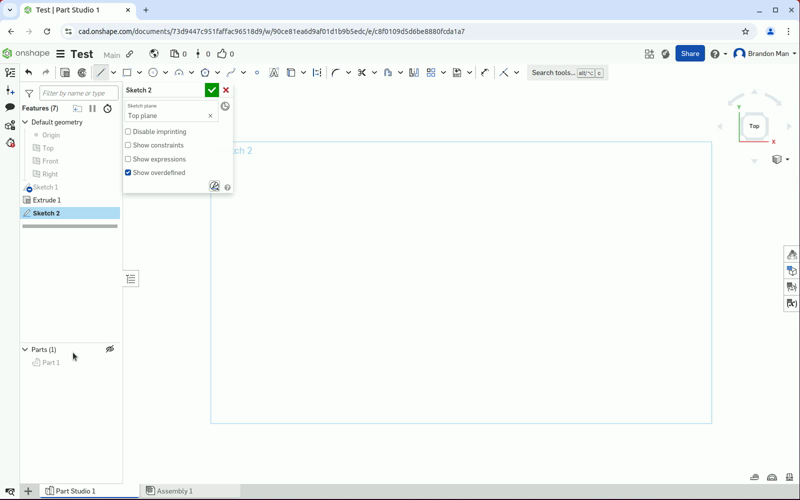
mouse_move(498, 270)
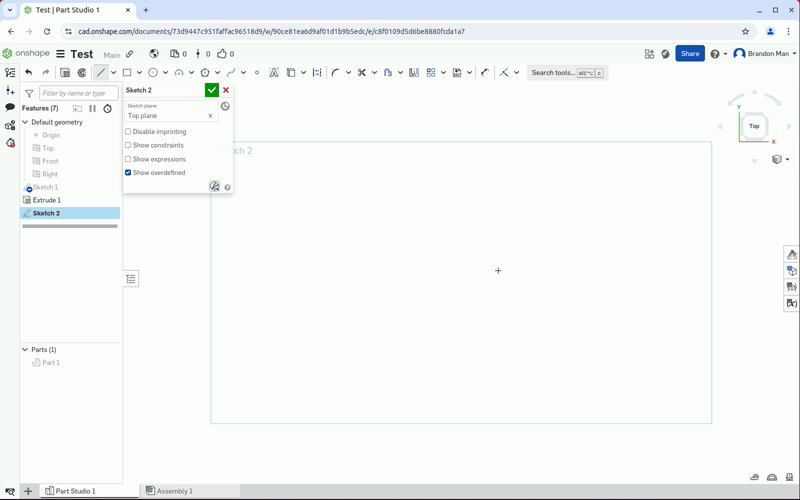
click(498, 270)
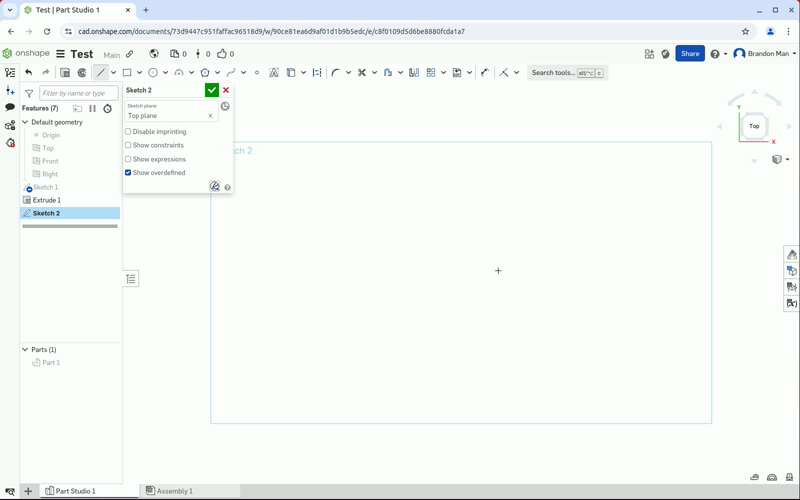
key_up(shift)
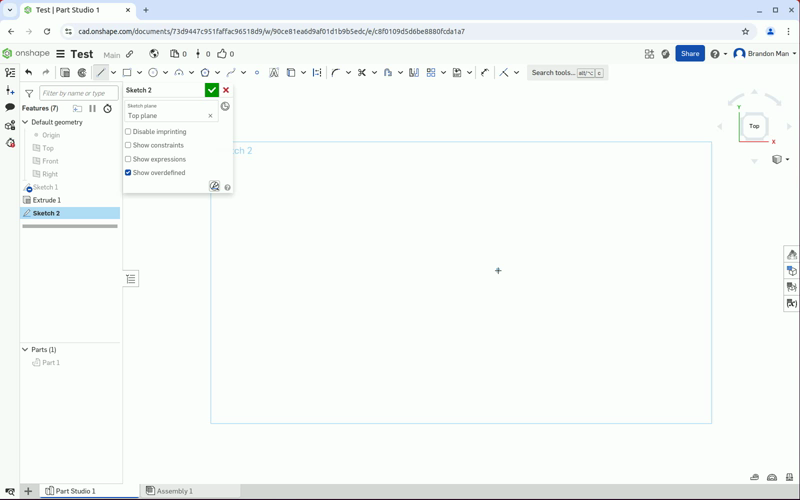
key_down(shift)
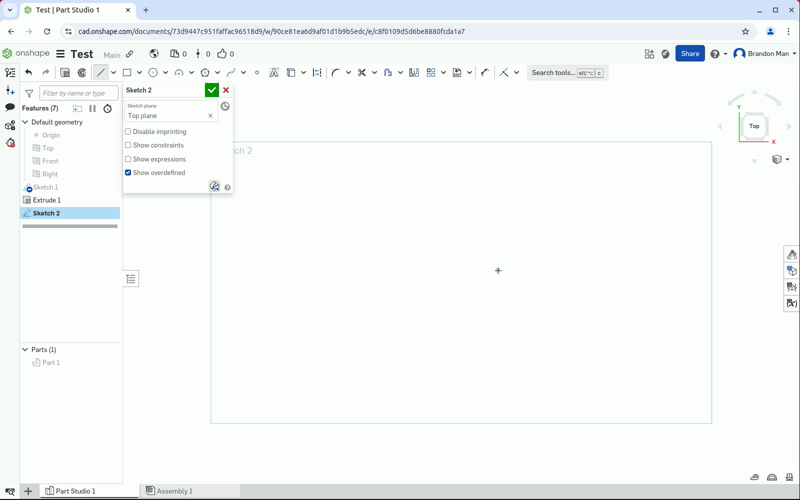
mouse_move(573, 244)
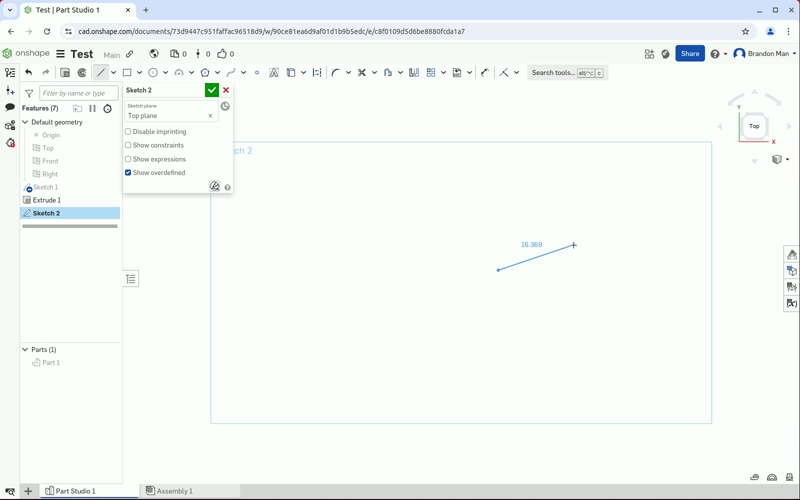
click(573, 244)
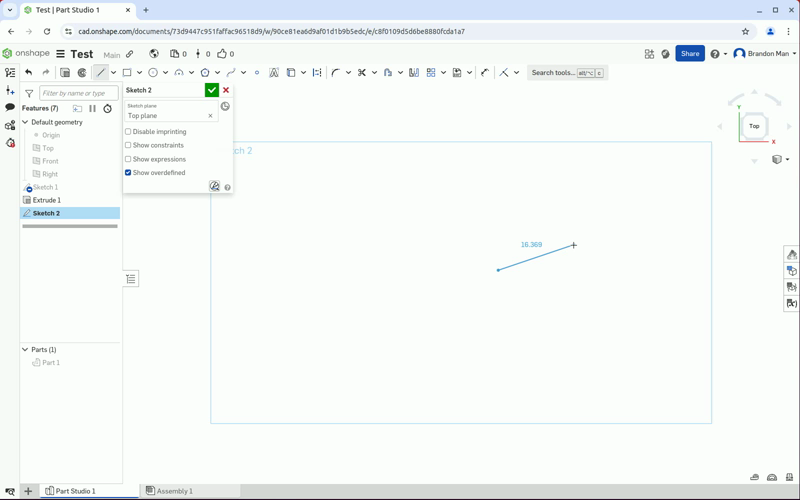
key_up(shift)
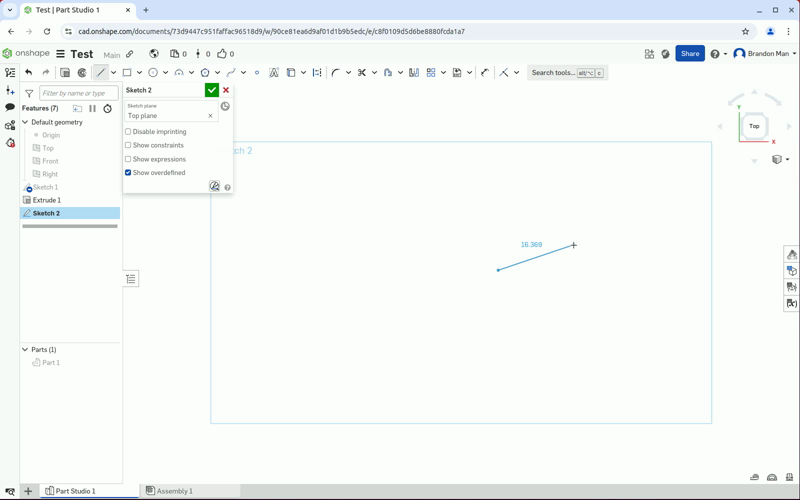
key_down(shift)
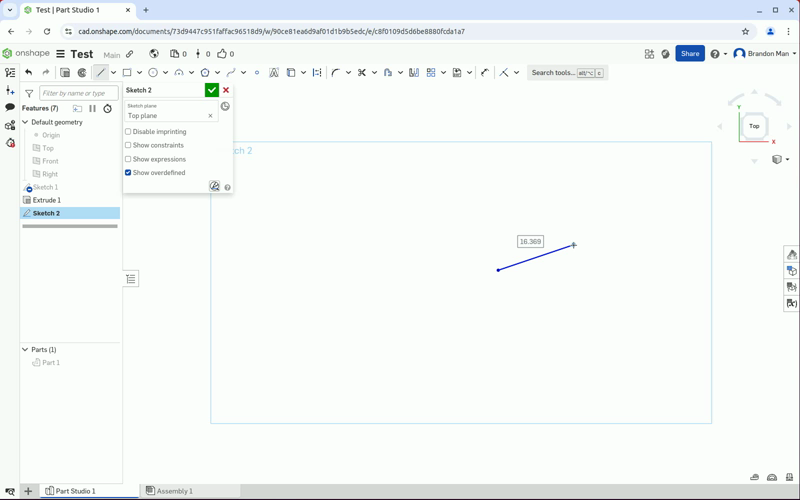
mouse_move(589, 244)
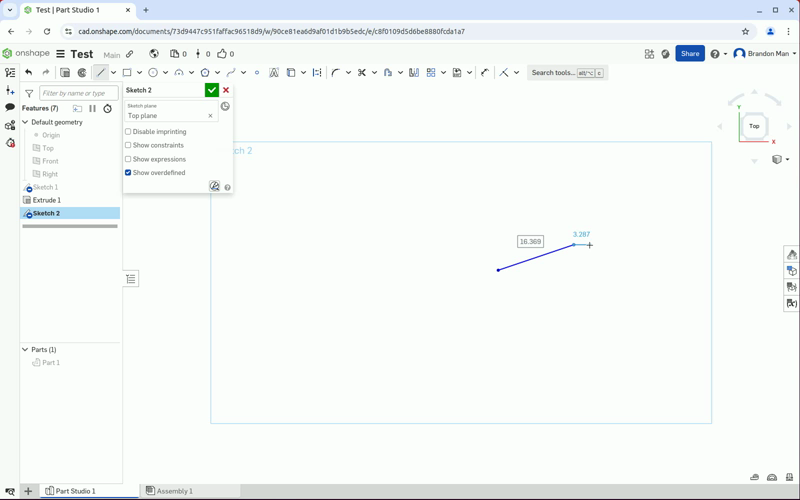
mouse_move(573, 207)
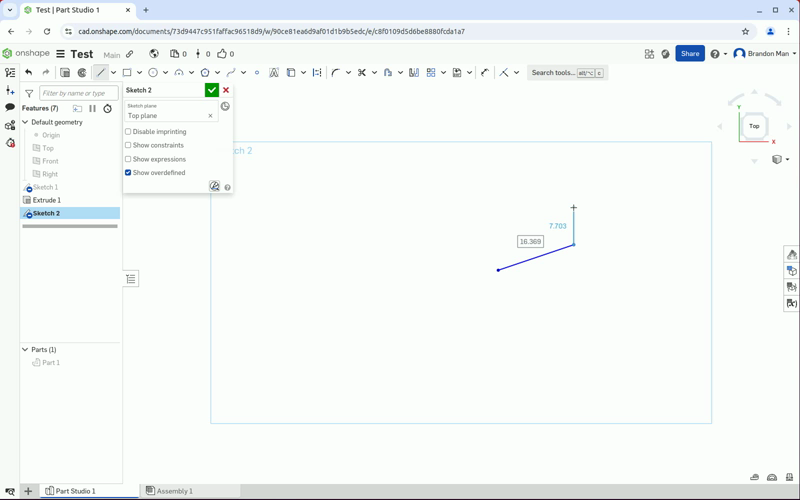
click(573, 207)
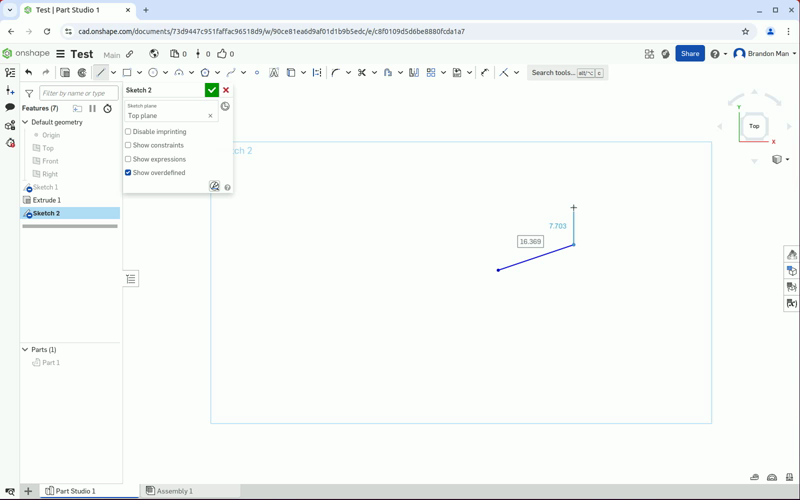
key_up(shift)
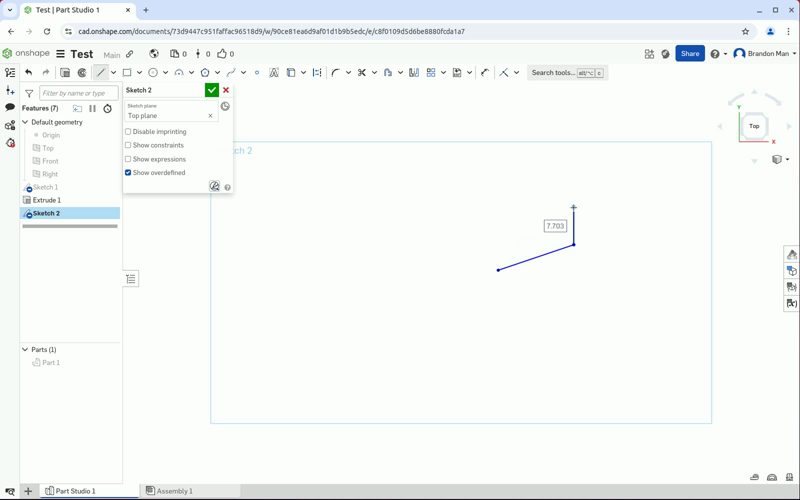
key_down(shift)
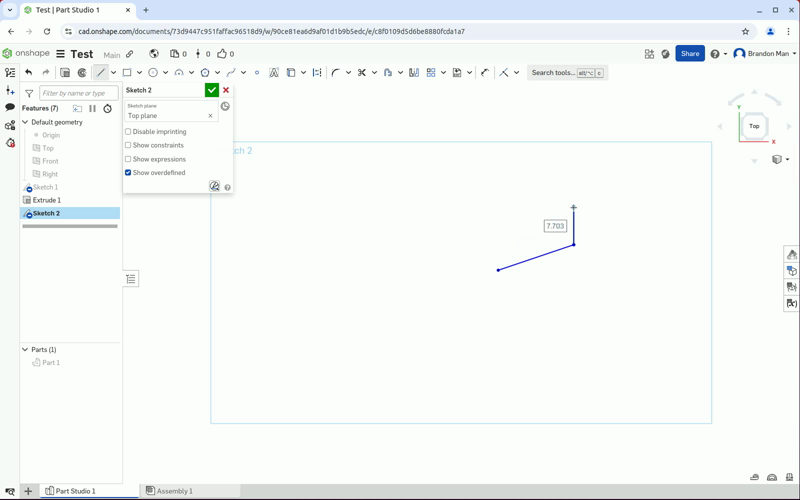
mouse_move(498, 207)
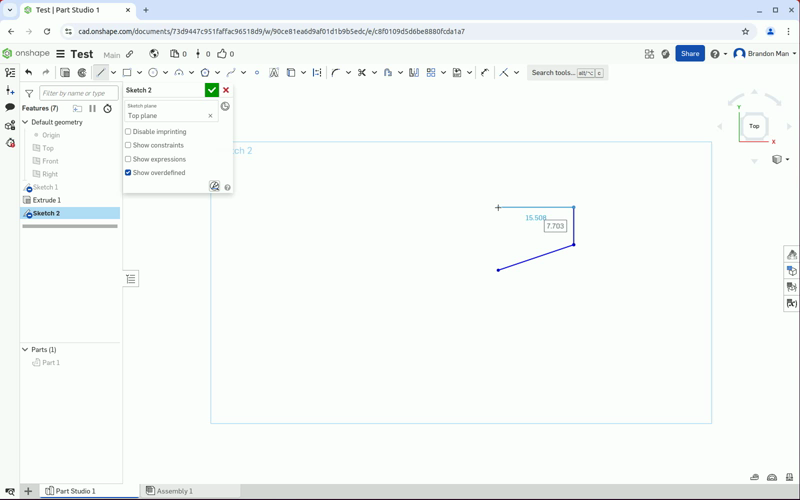
click(498, 207)
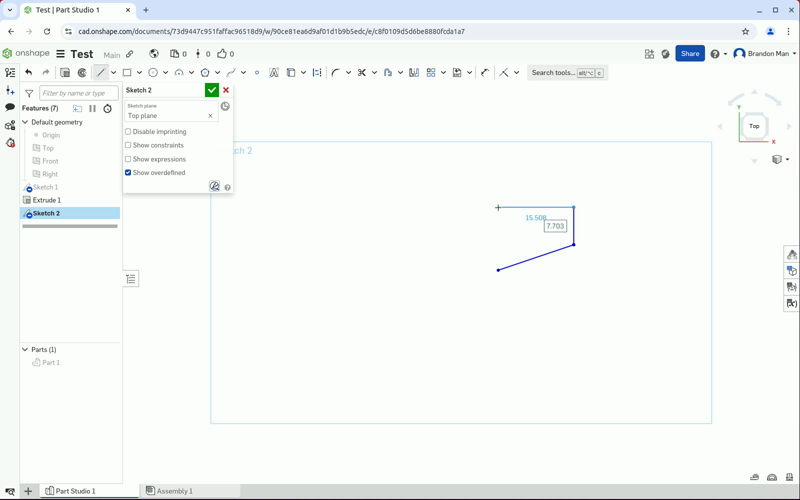
key_up(shift)
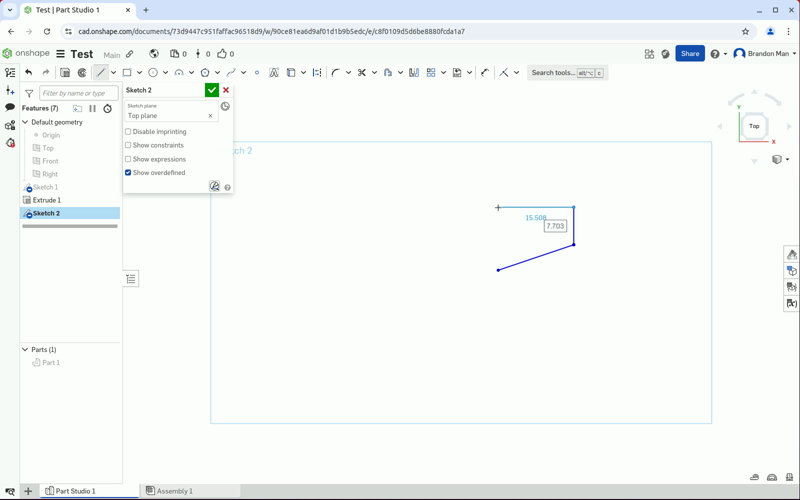
key_down(shift)
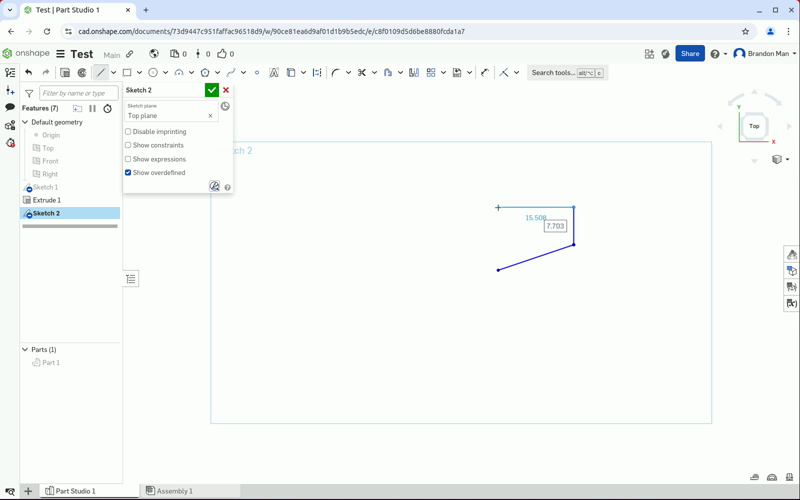
mouse_move(498, 270)
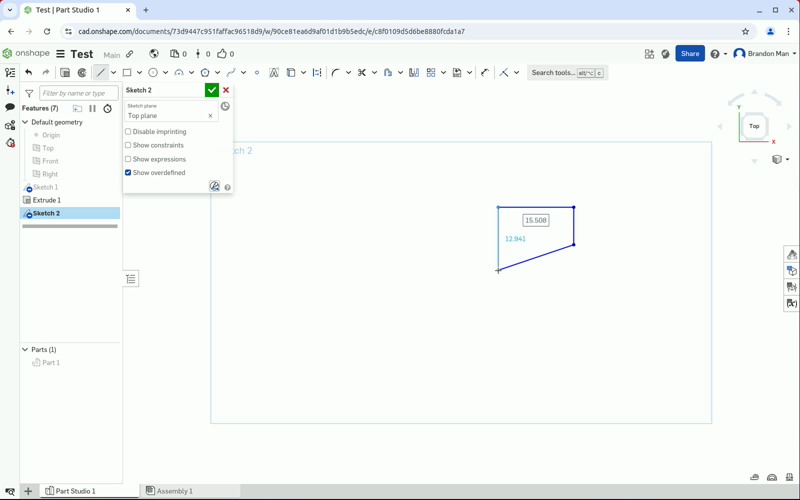
key_up(shift)
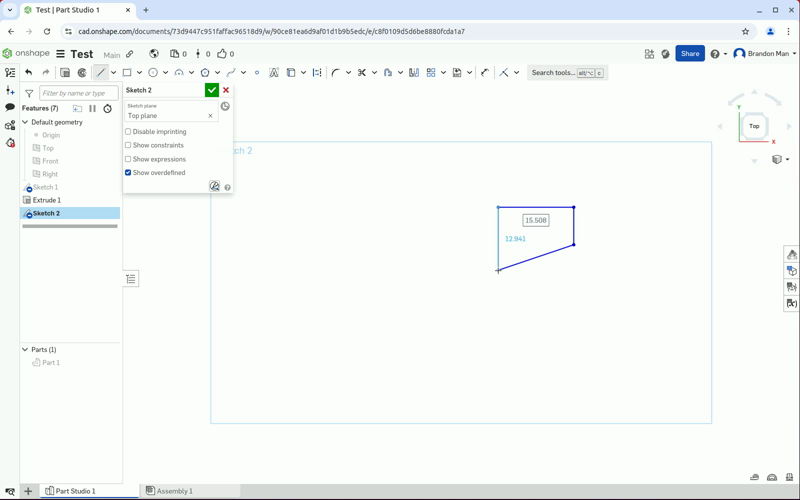
click(498, 270)
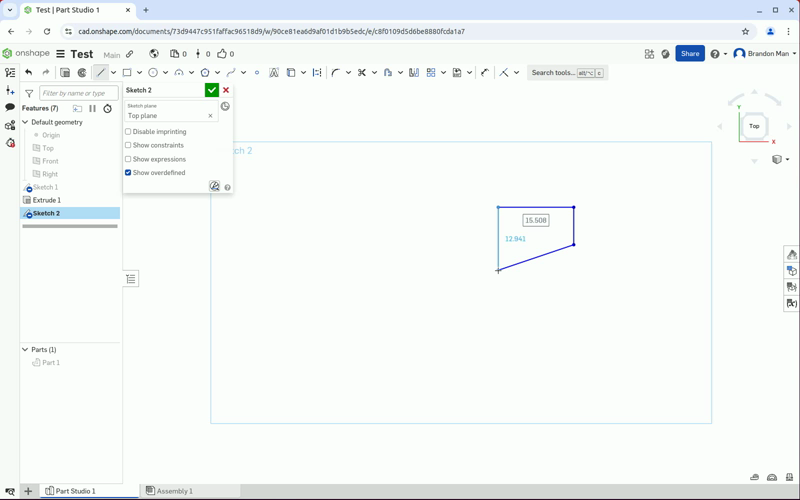
key(esc)
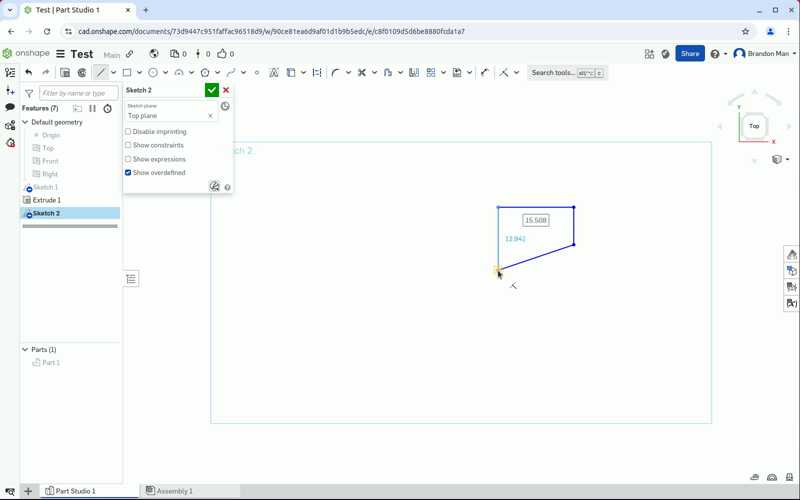
mouse_move(512, 213)
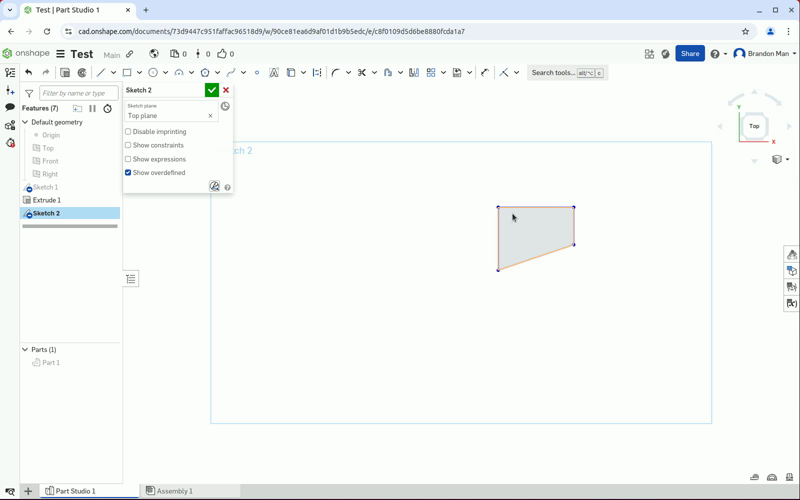
click(512, 213)
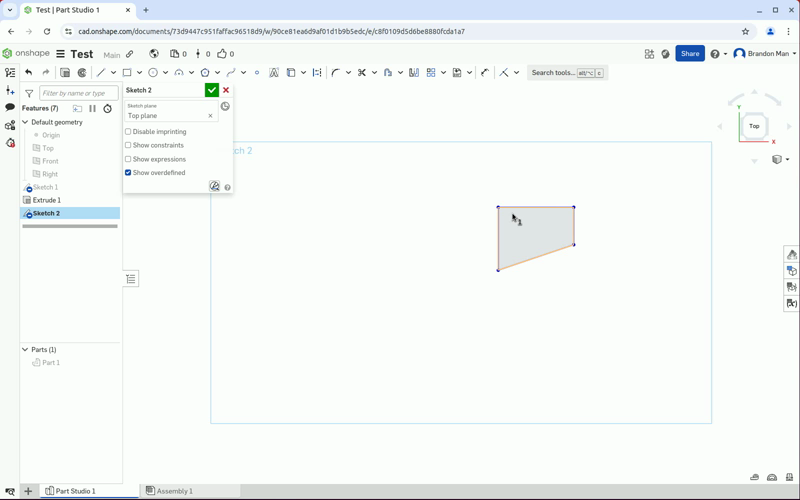
mouse_move(73, 352)
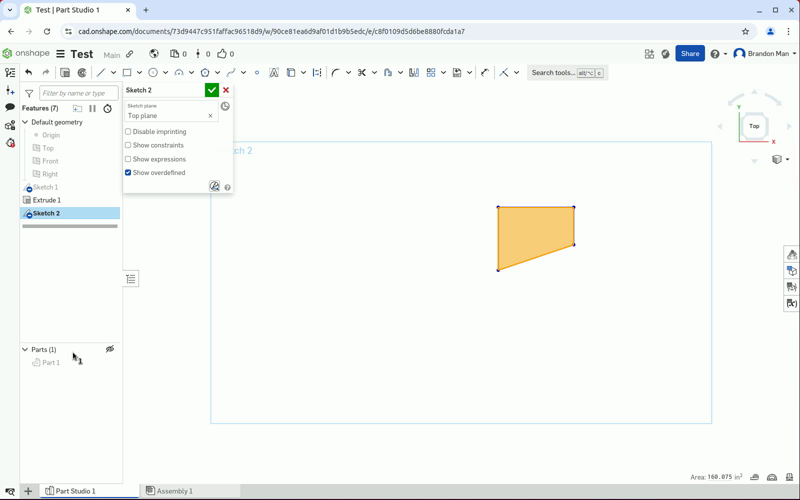
key(shift+y)
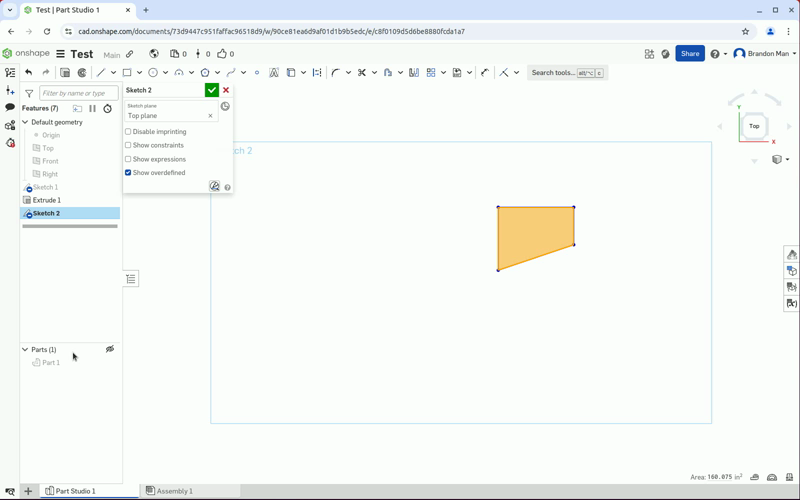
key(shift+e)
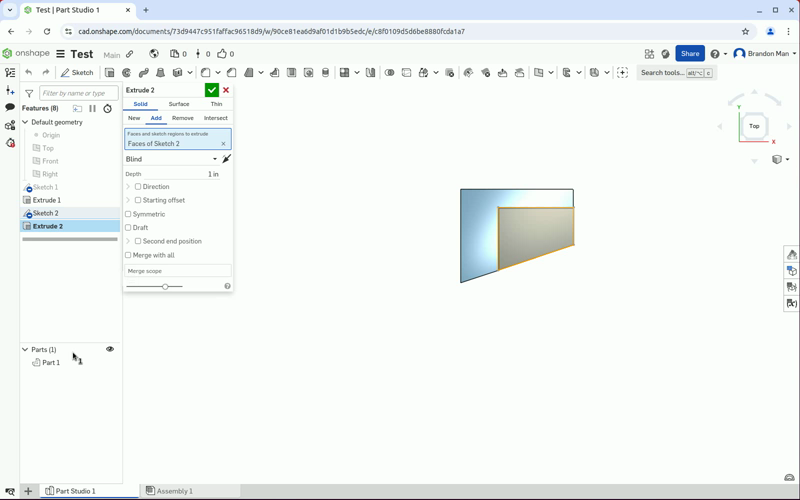
mouse_move(143, 106)
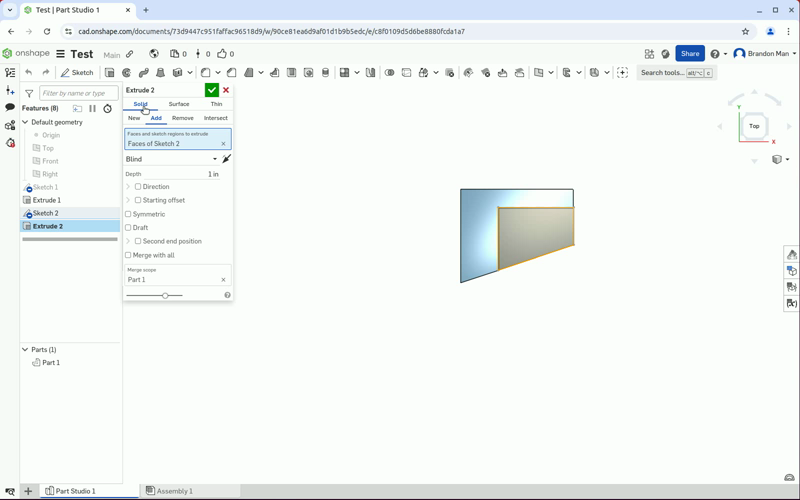
click(143, 106)
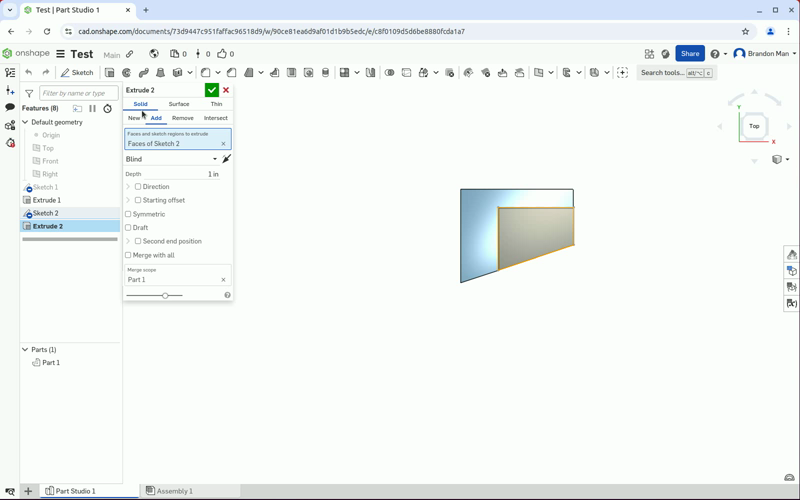
mouse_move(137, 120)
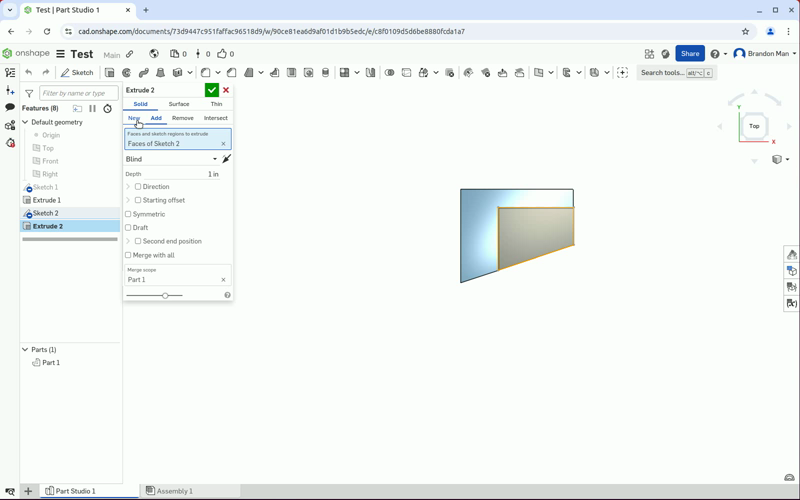
click(137, 120)
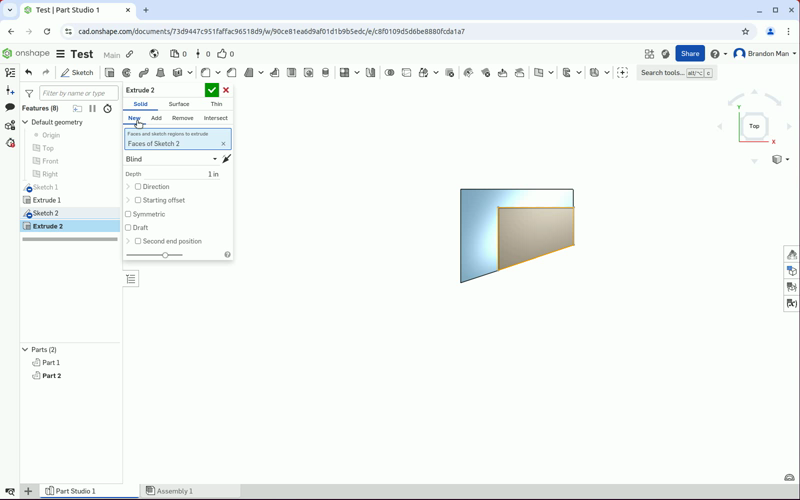
key(tab, 4)
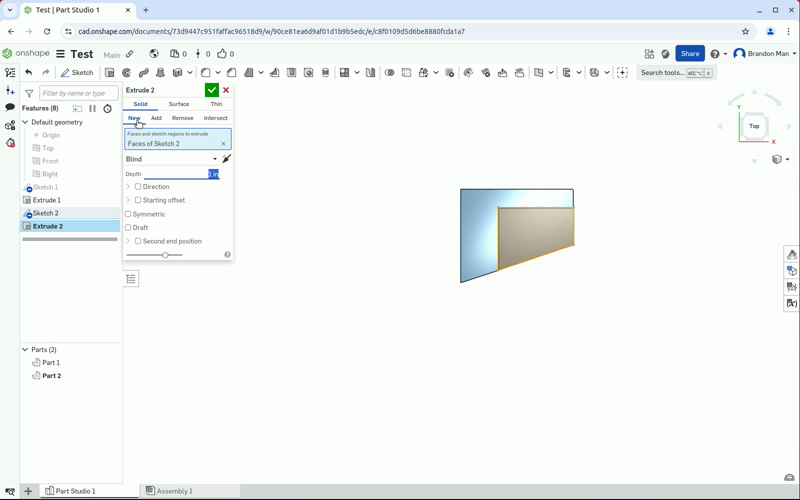
text(3.851)
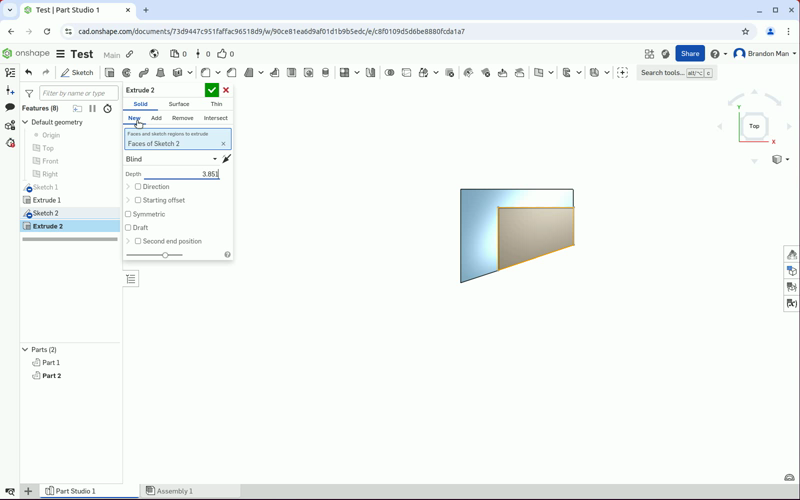
key(enter)
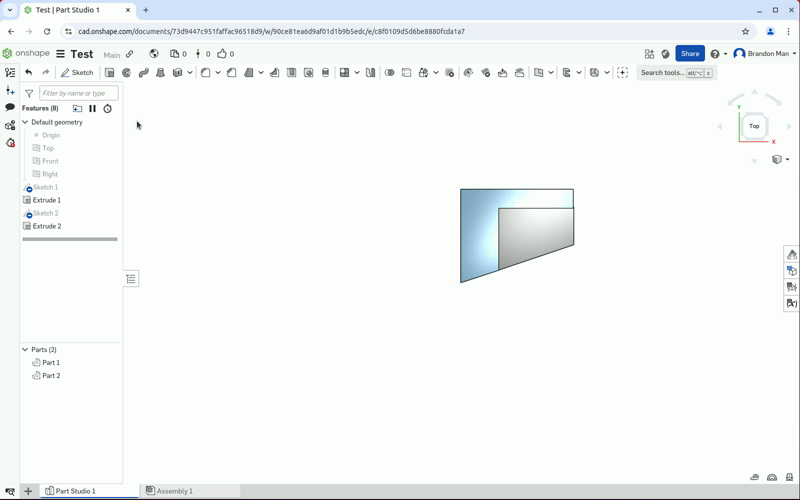
key(shift+h)
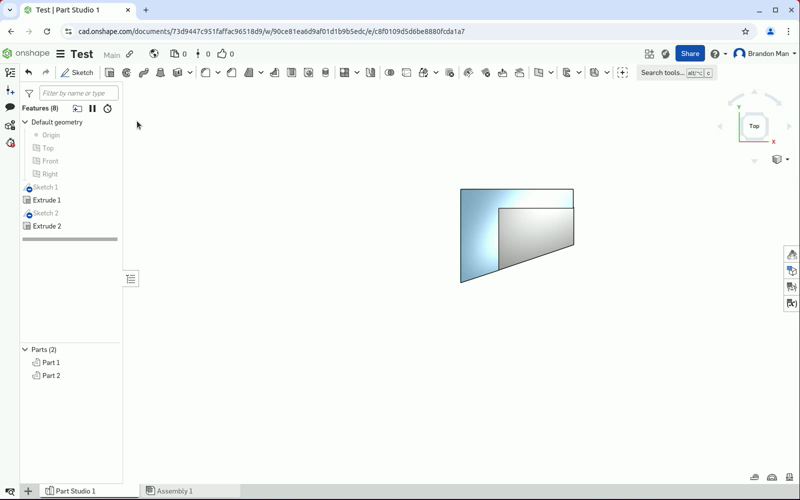
key(shift+h)
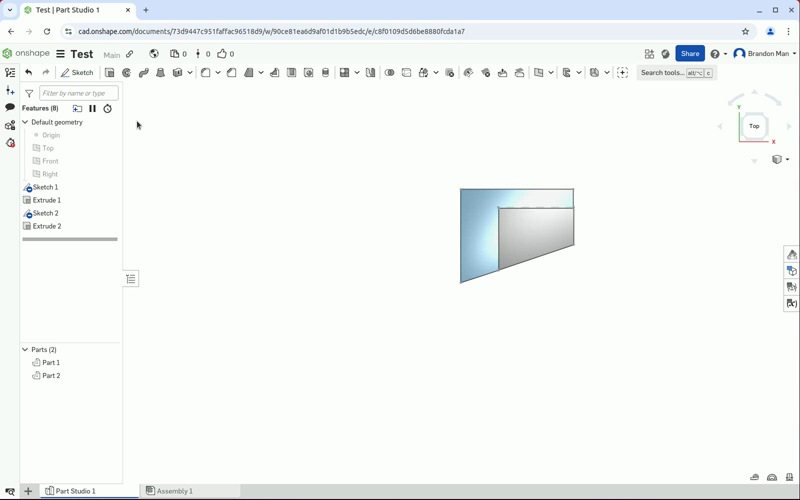
key(shift+7)
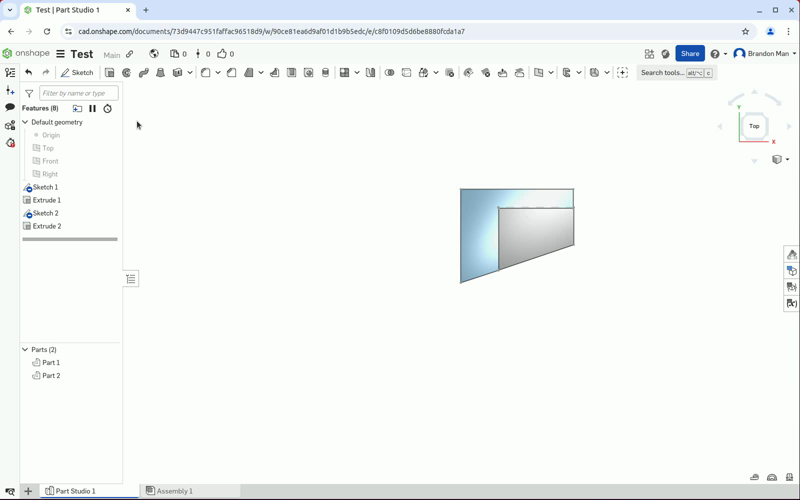
key(up, 3)
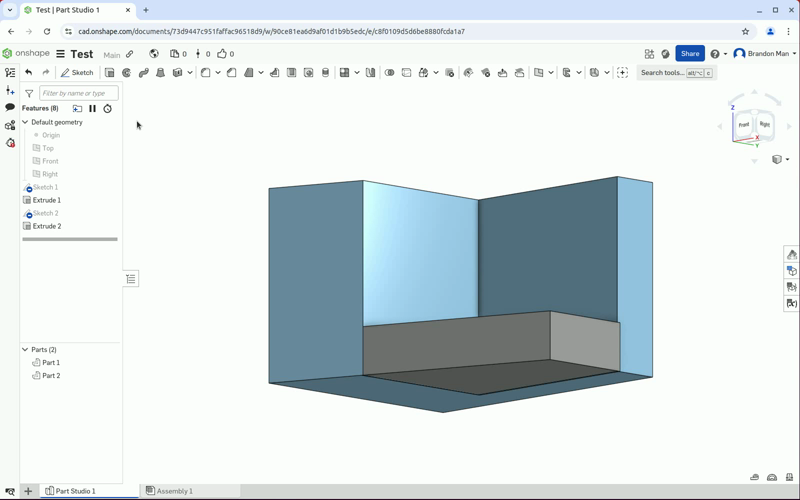
key(left, 3)
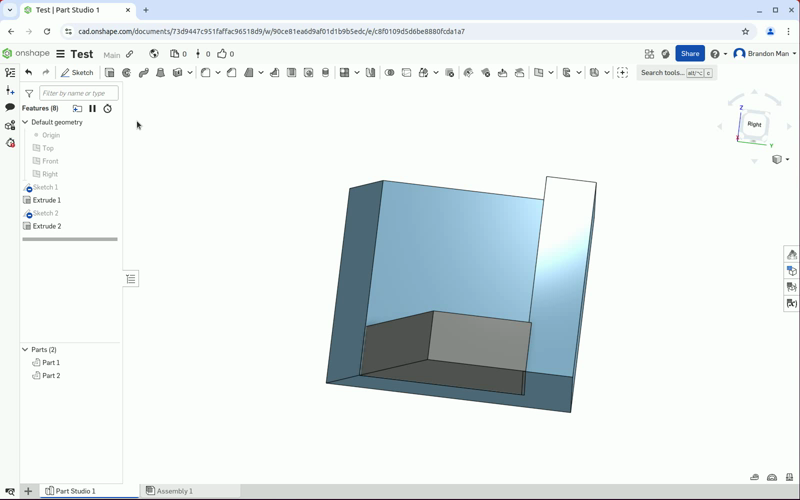
key(right, 3)
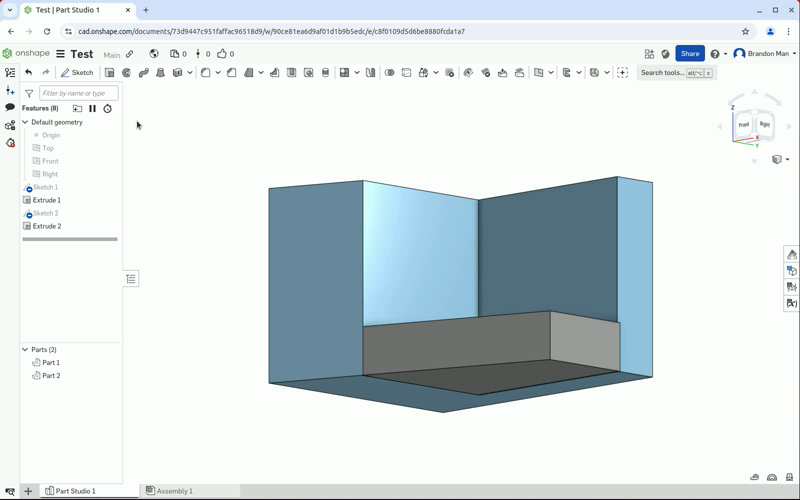
key(down, 3)
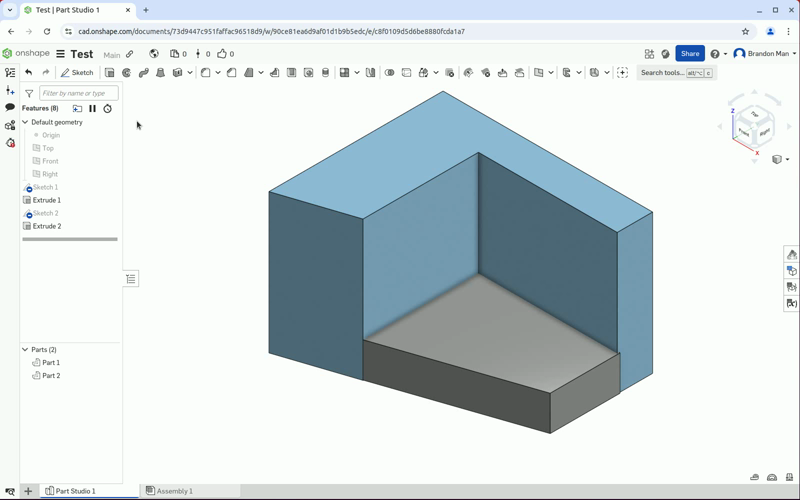
mouse_move(73, 189)
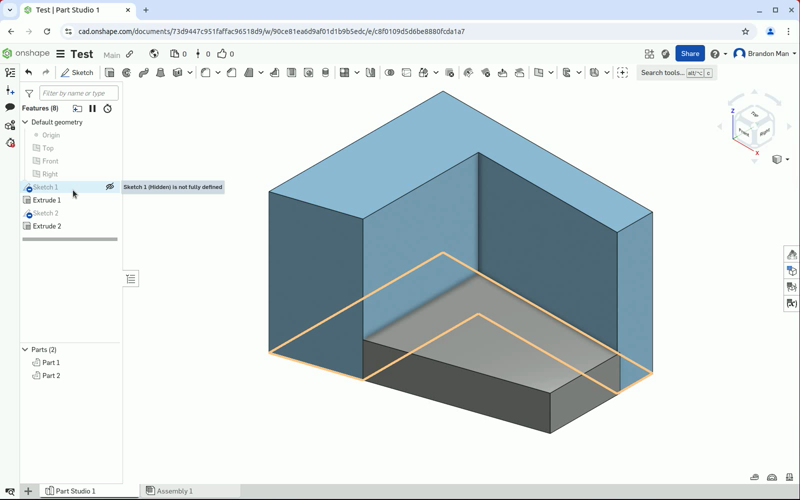
click(73, 189)